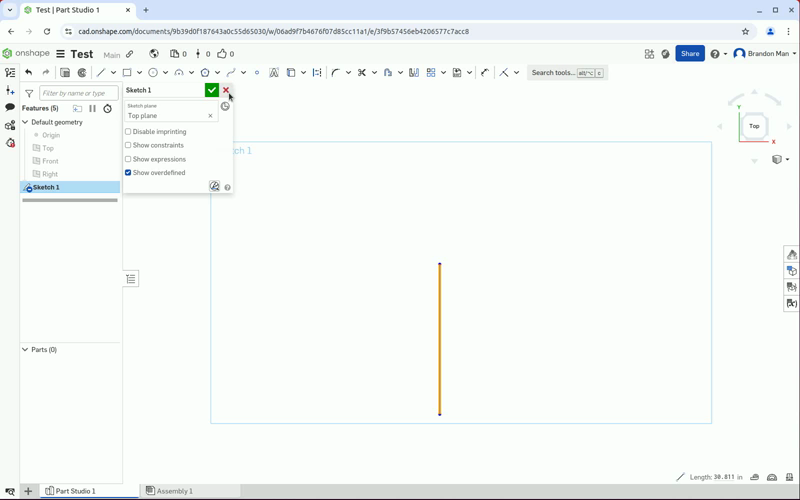
key(shift+h)
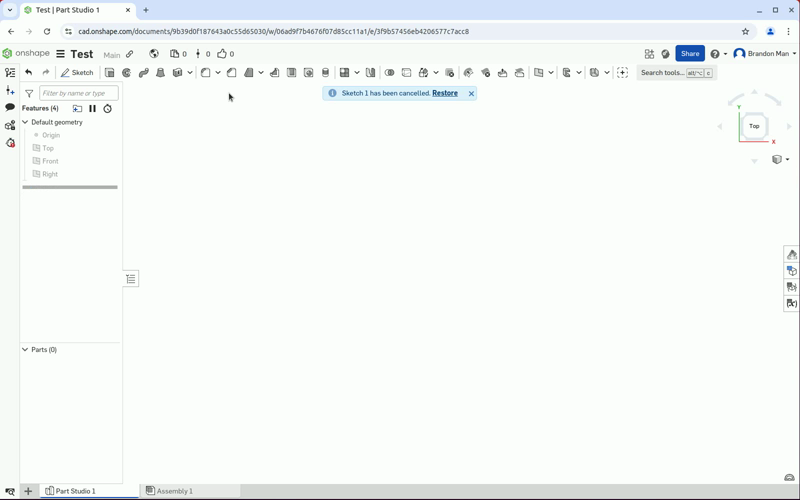
mouse_move(73, 352)
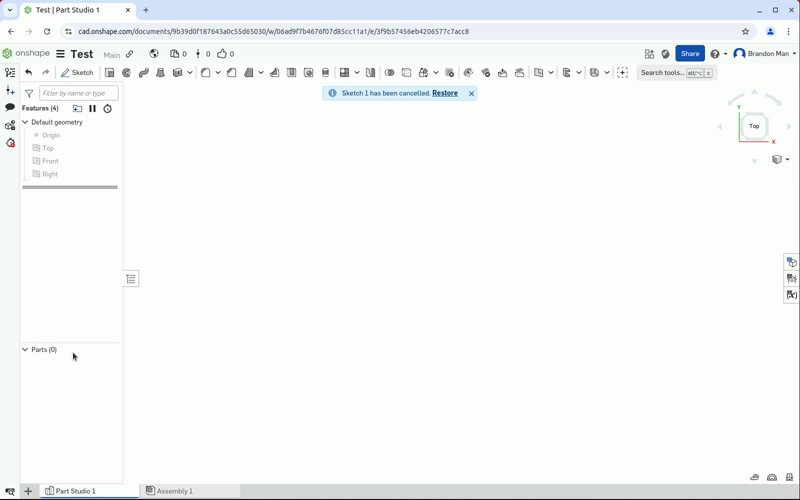
key(y)
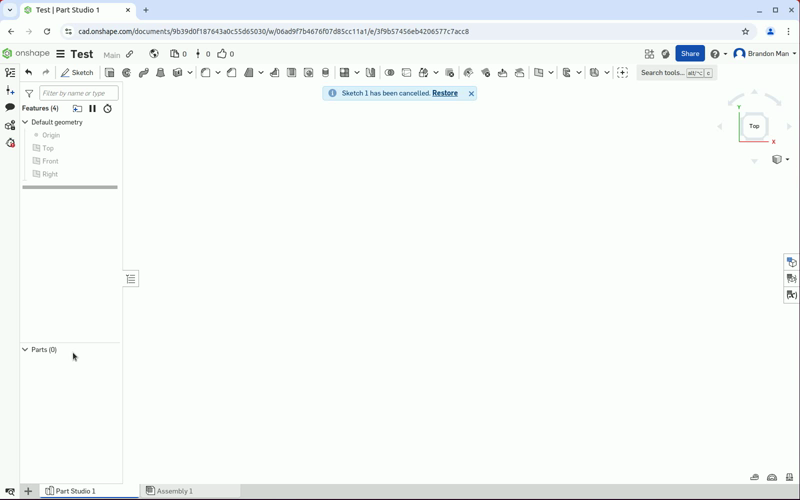
key(shift+p)
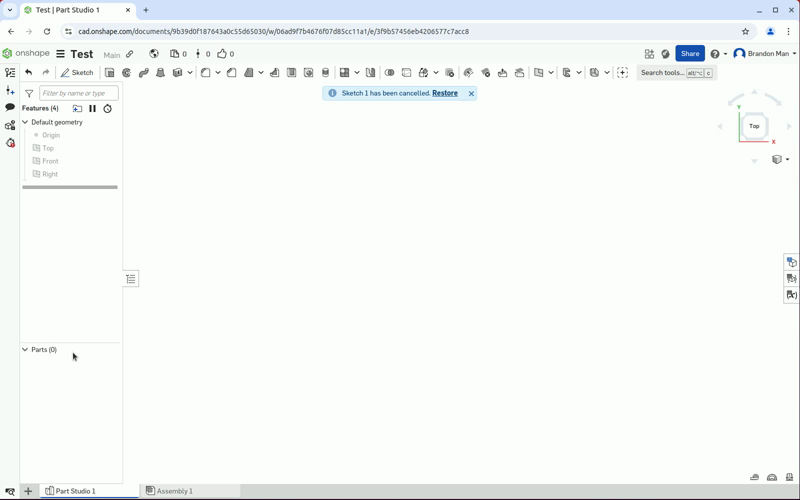
key(space)
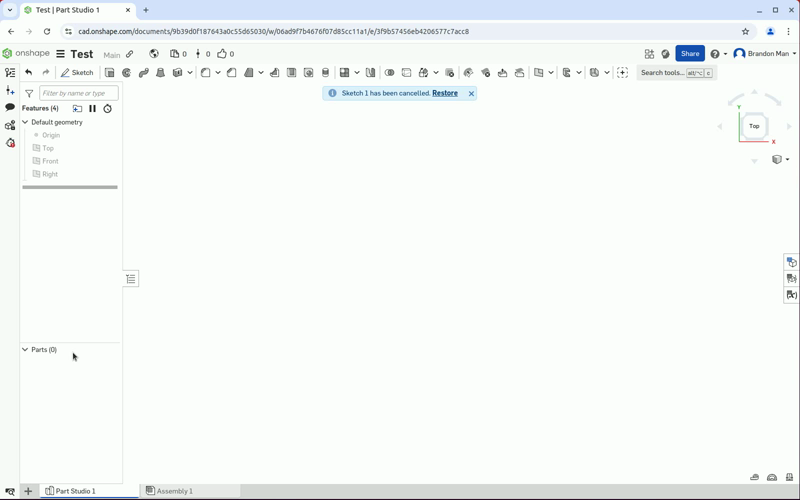
key_down(shift)
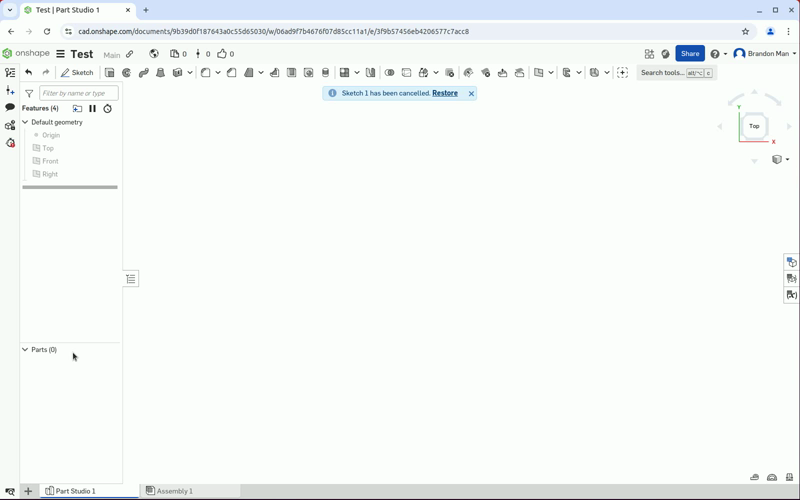
key(up)
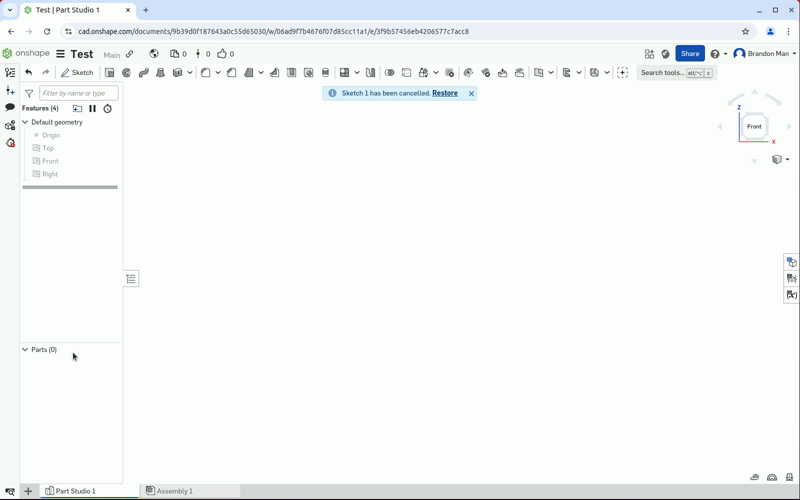
key_up(shift)
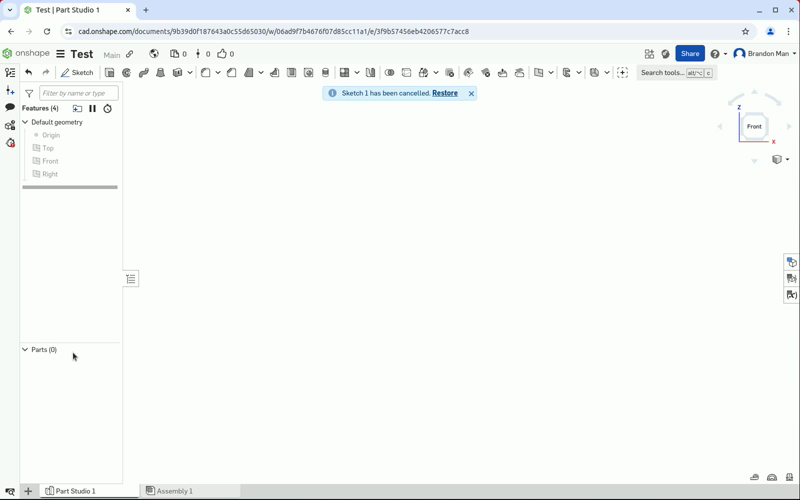
key(space)
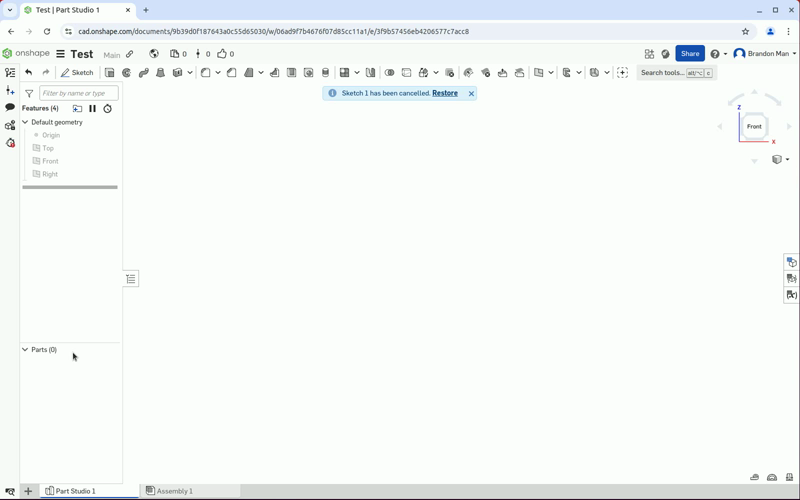
key_down(shift)
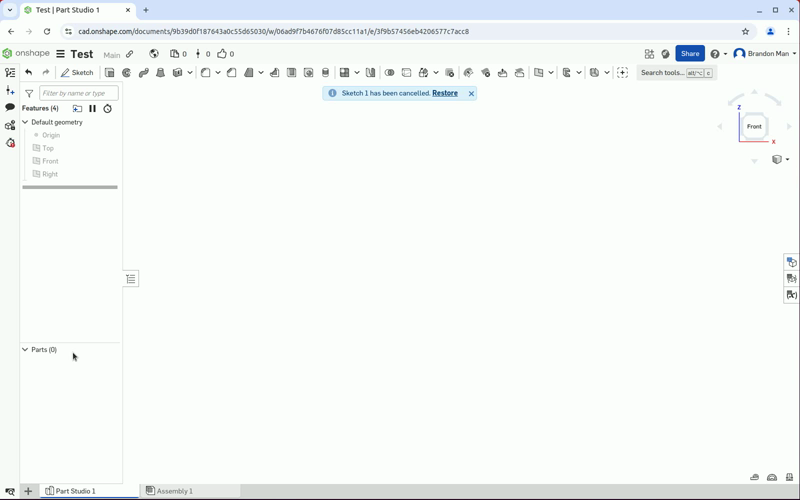
key(left)
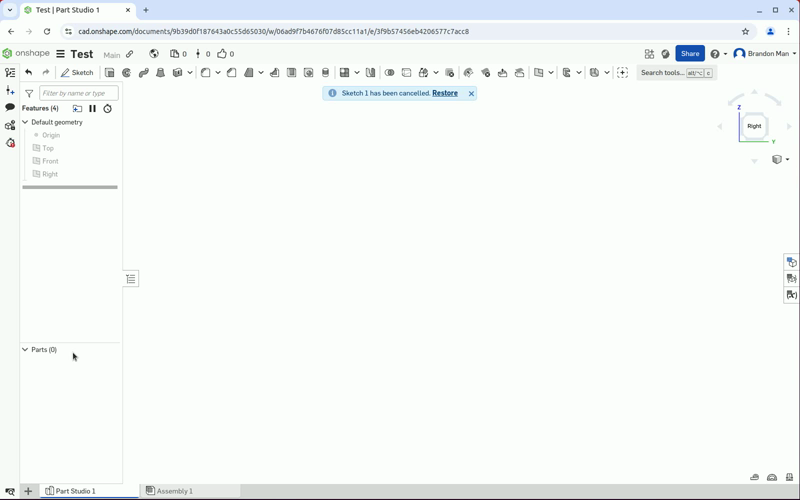
key_up(shift)
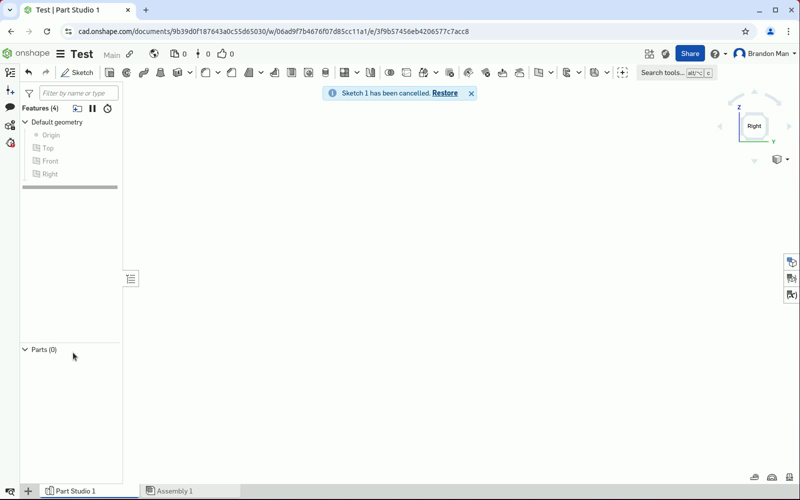
mouse_move(73, 352)
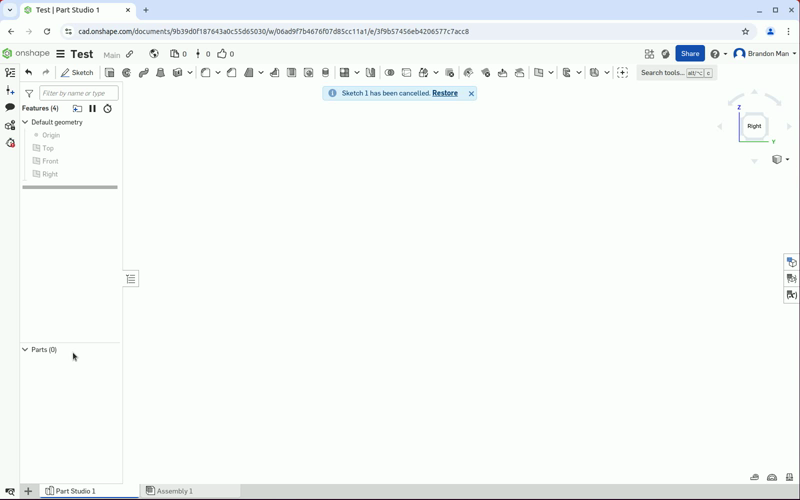
key(shift+y)
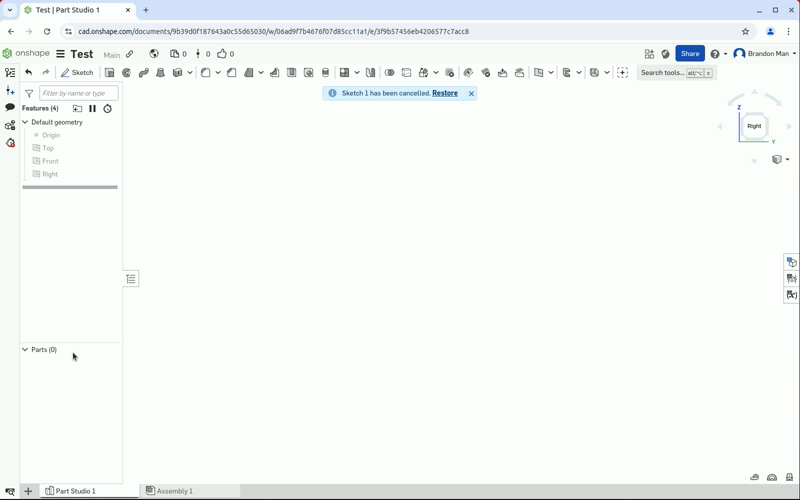
key(shift+s)
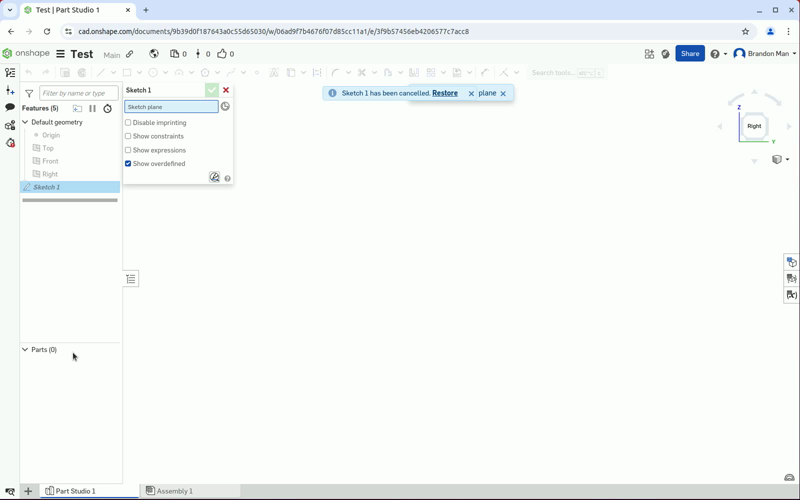
mouse_move(73, 176)
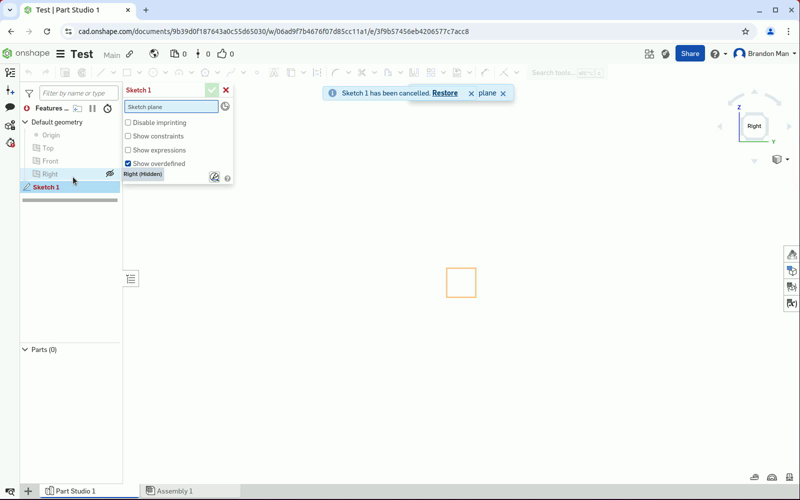
click(73, 176)
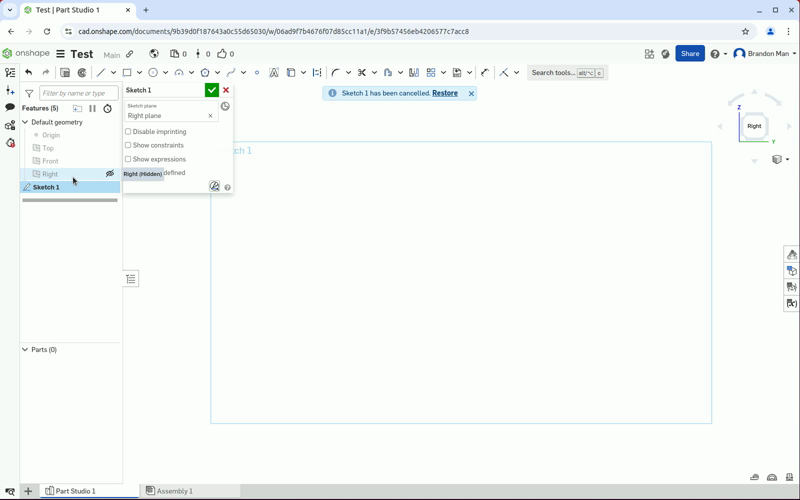
mouse_move(73, 352)
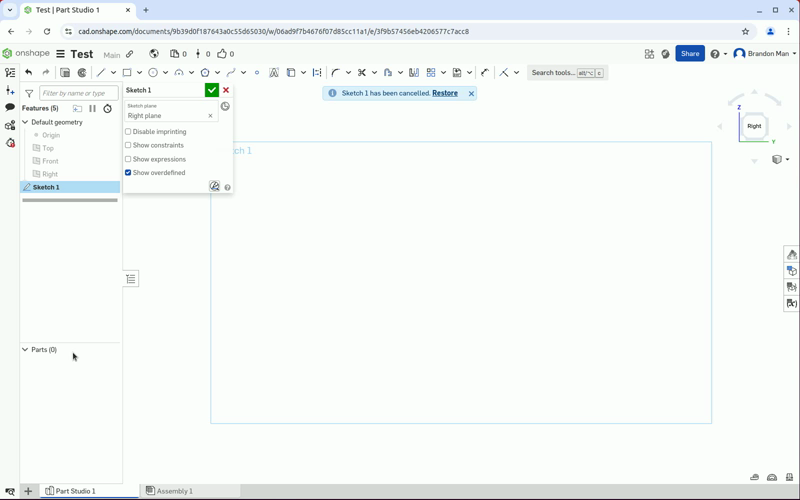
key(y)
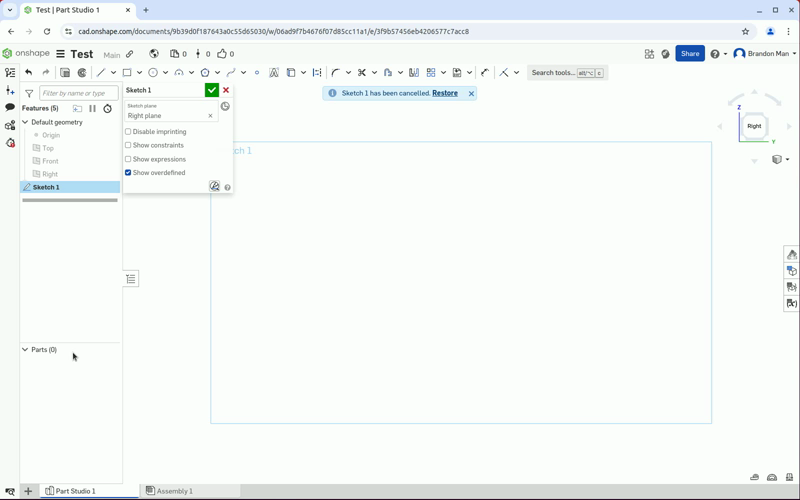
key(c)
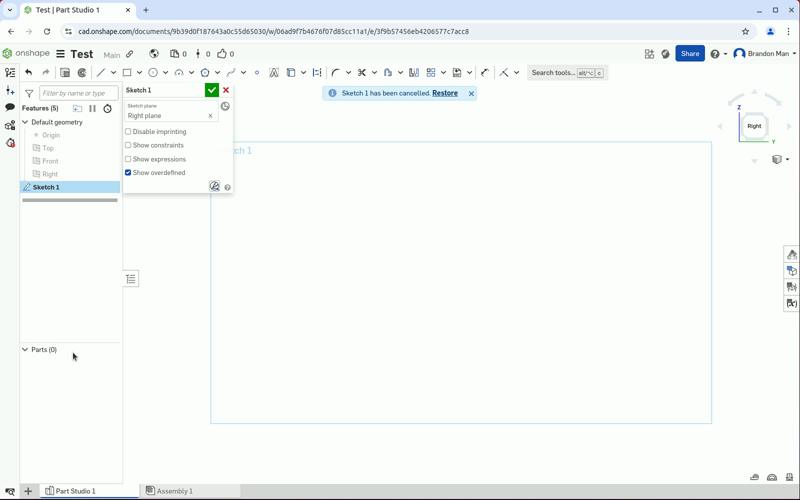
key_down(shift)
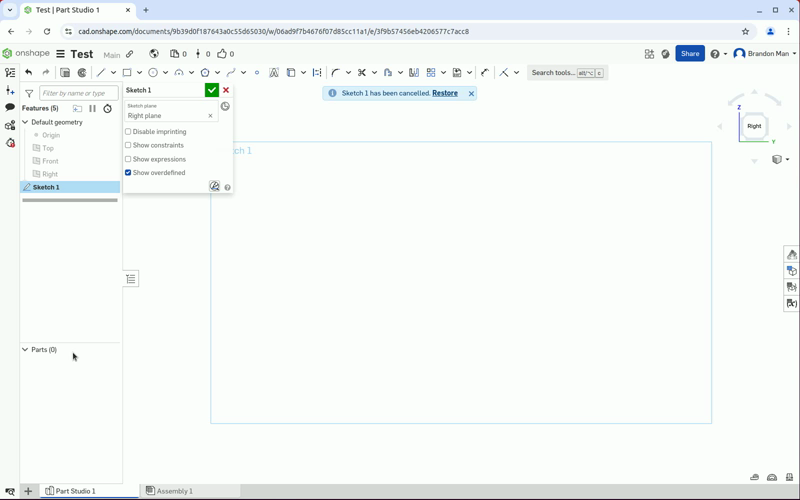
mouse_move(461, 282)
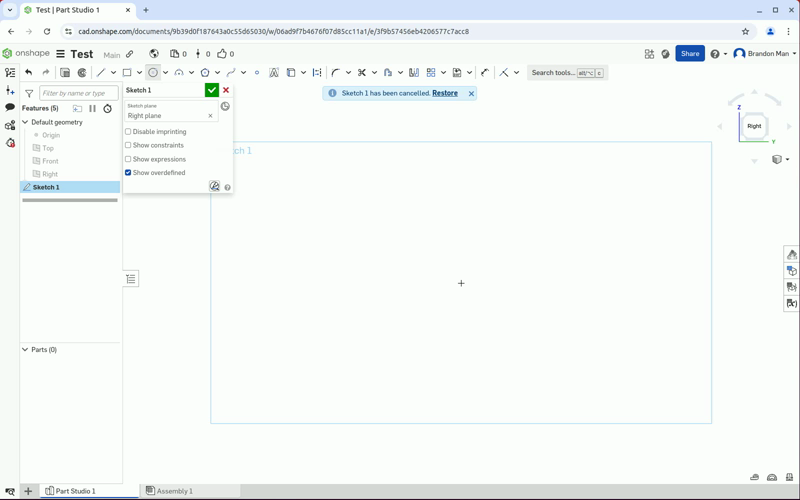
click(461, 282)
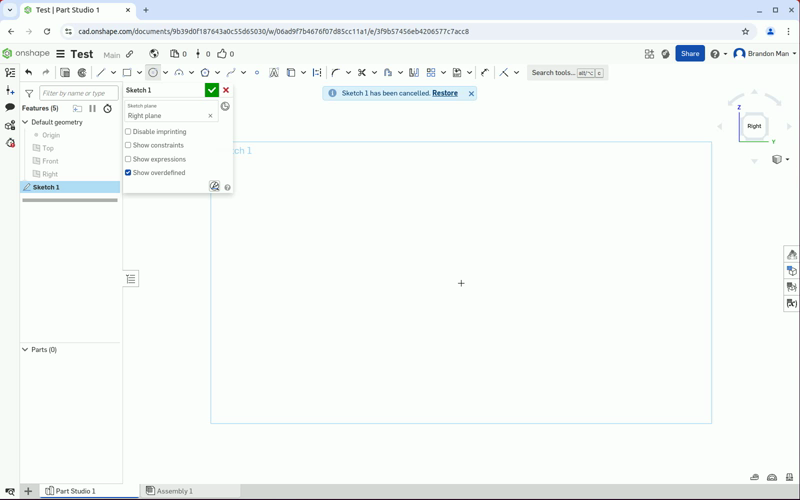
key_up(shift)
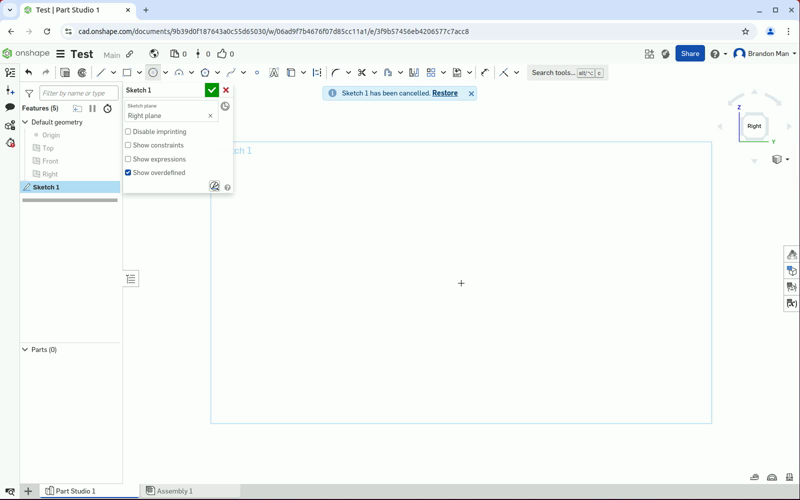
mouse_move(482, 282)
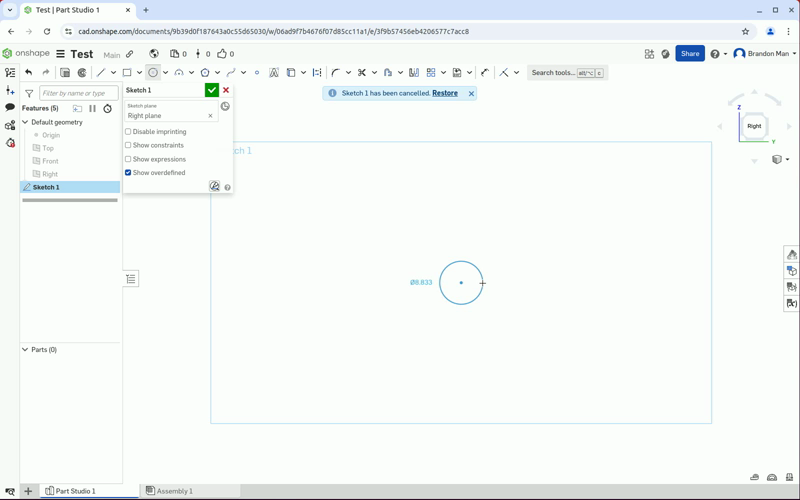
click(482, 282)
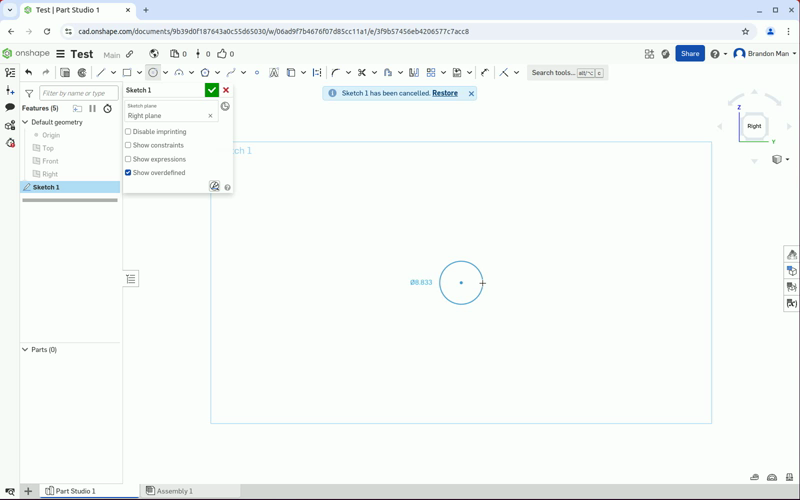
key(esc)
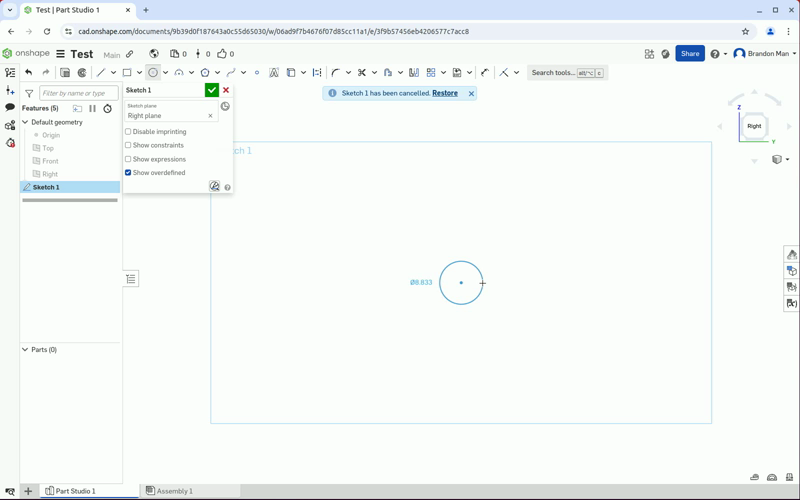
mouse_move(451, 291)
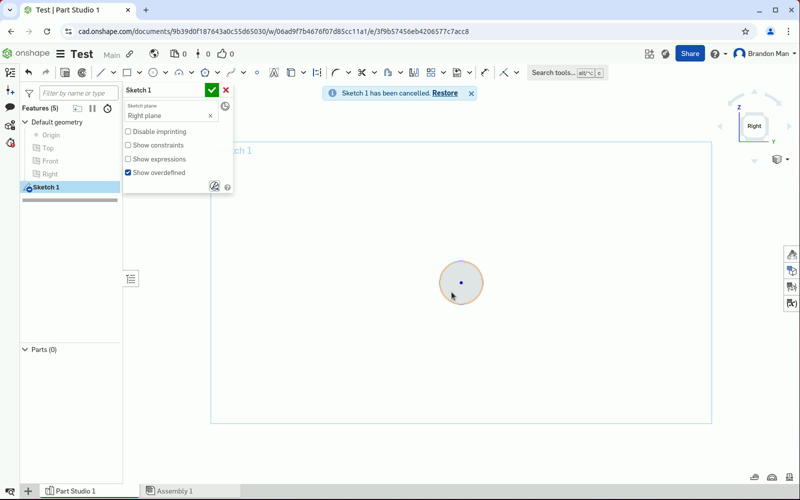
scroll(6)
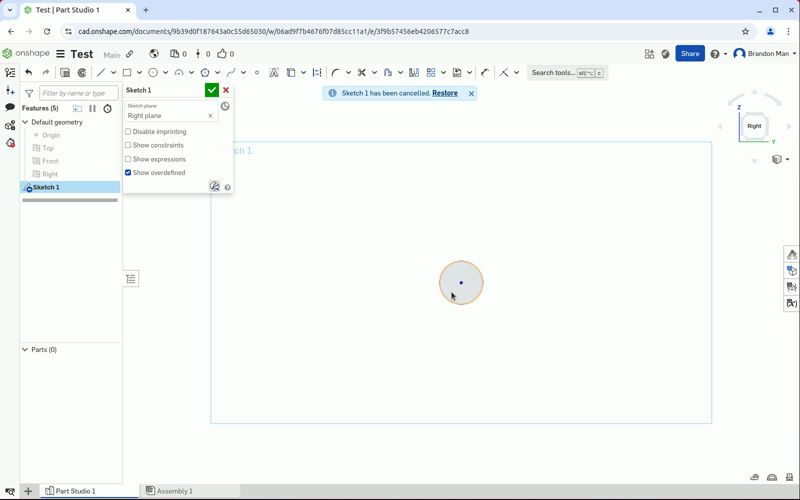
scroll(6)
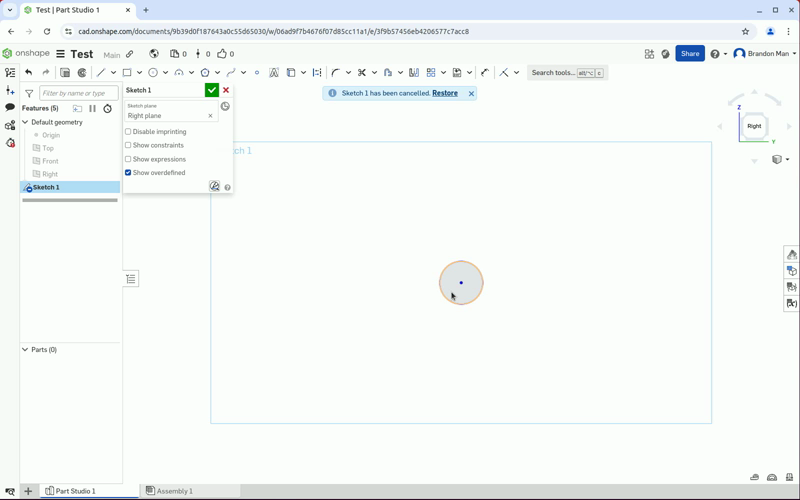
scroll(6)
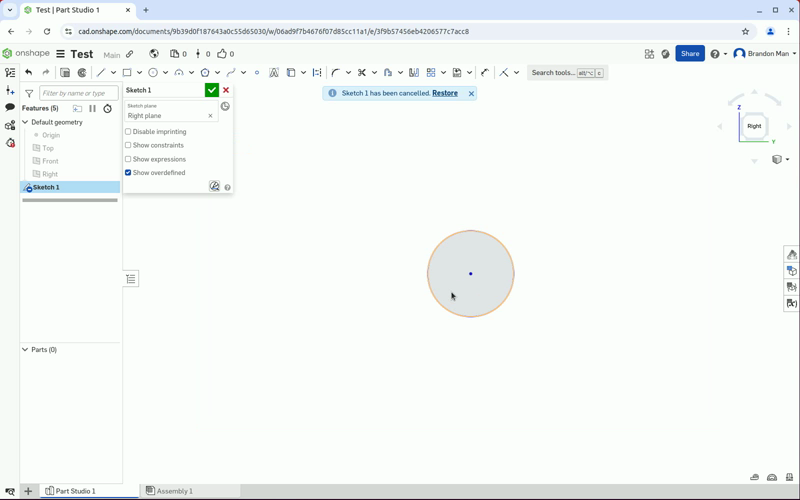
scroll(6)
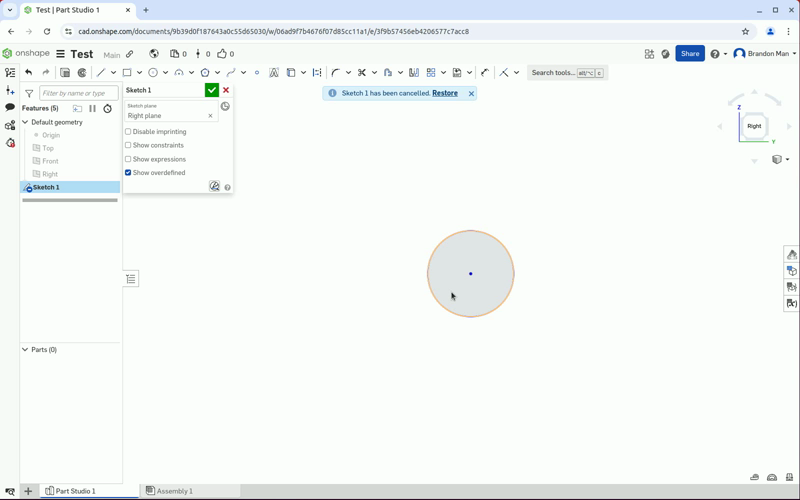
scroll(6)
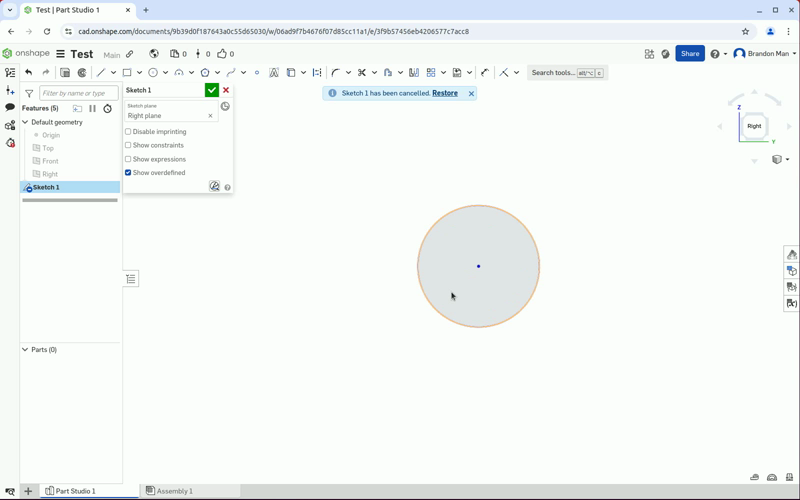
scroll(6)
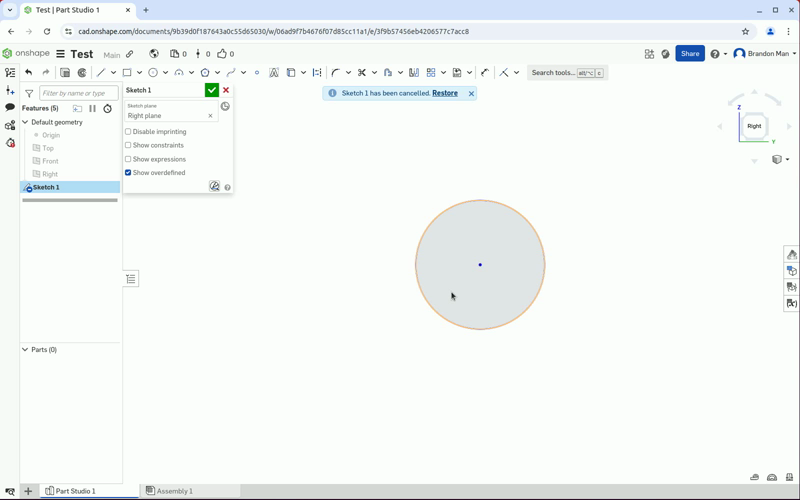
scroll(6)
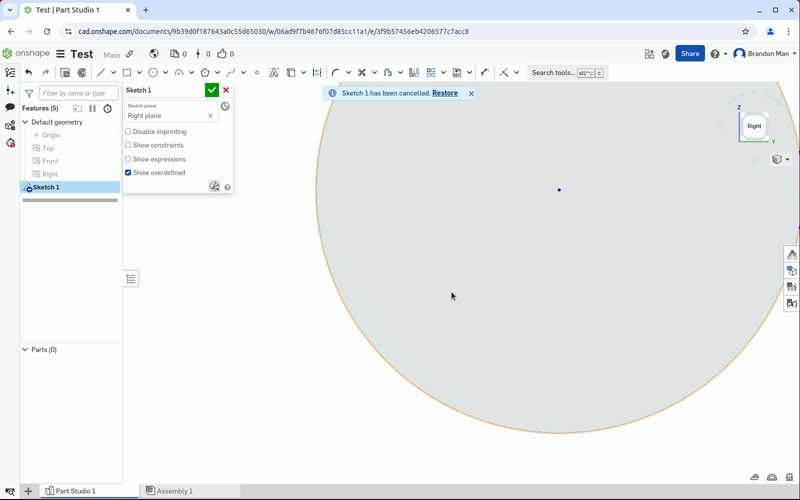
click(451, 291)
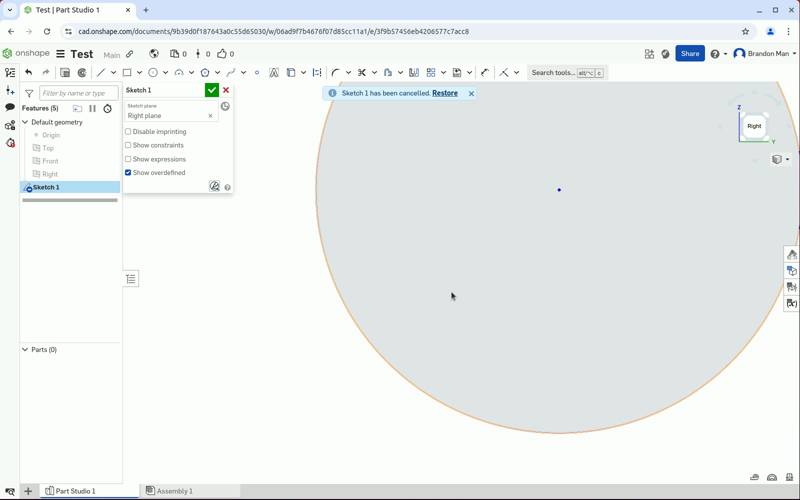
scroll(-6)
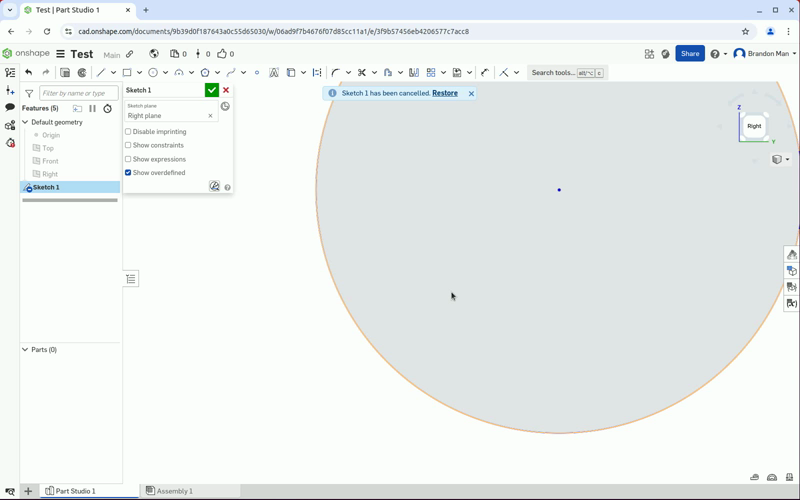
scroll(-6)
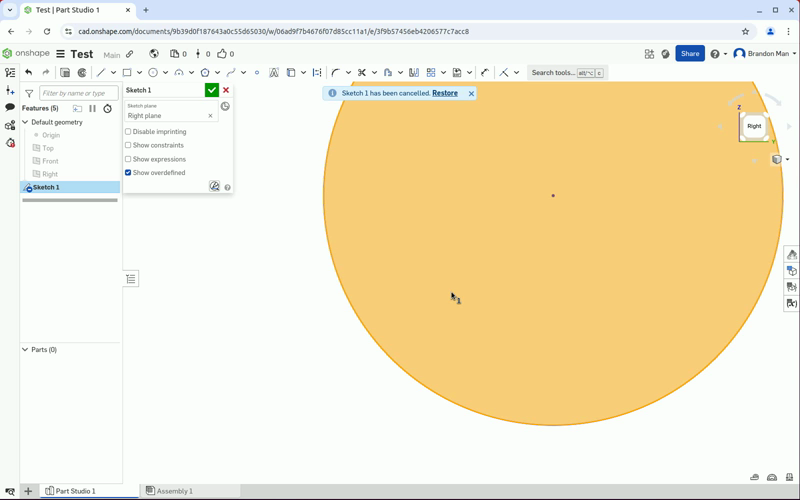
scroll(-6)
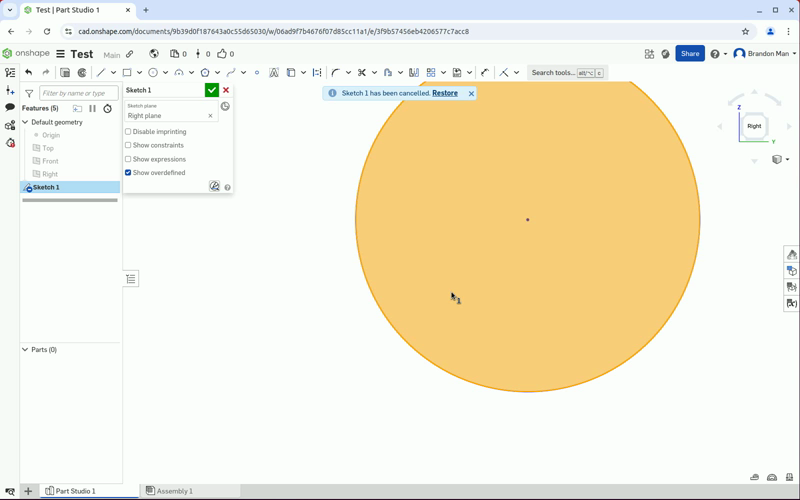
scroll(-6)
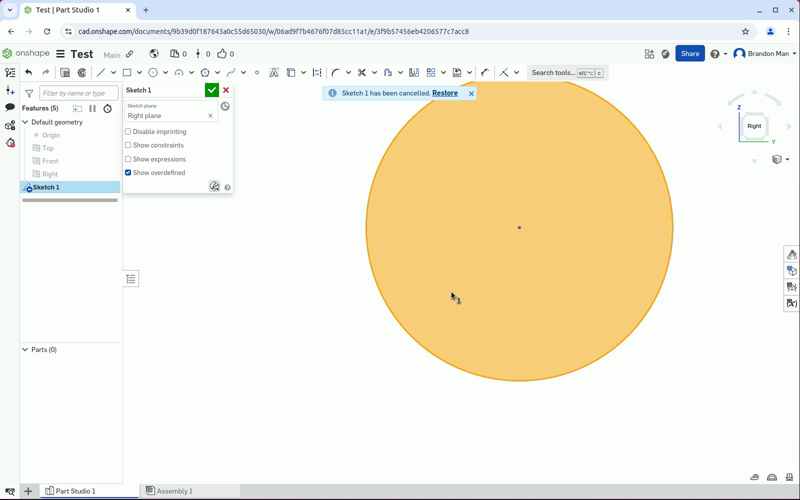
scroll(-6)
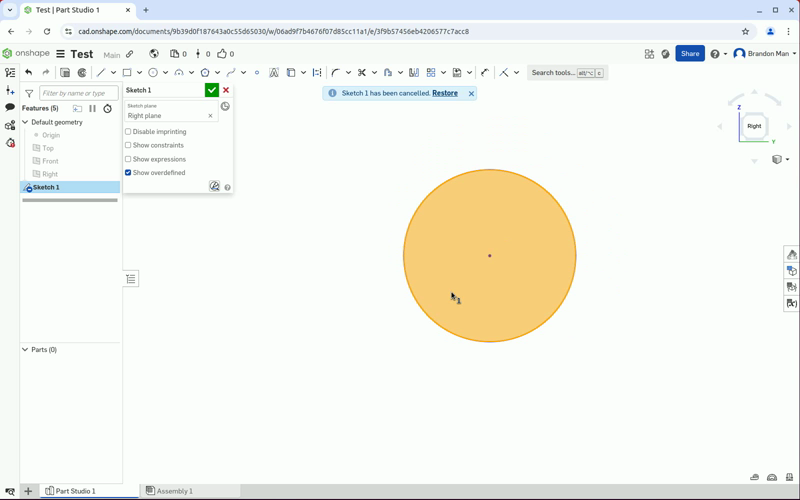
scroll(-6)
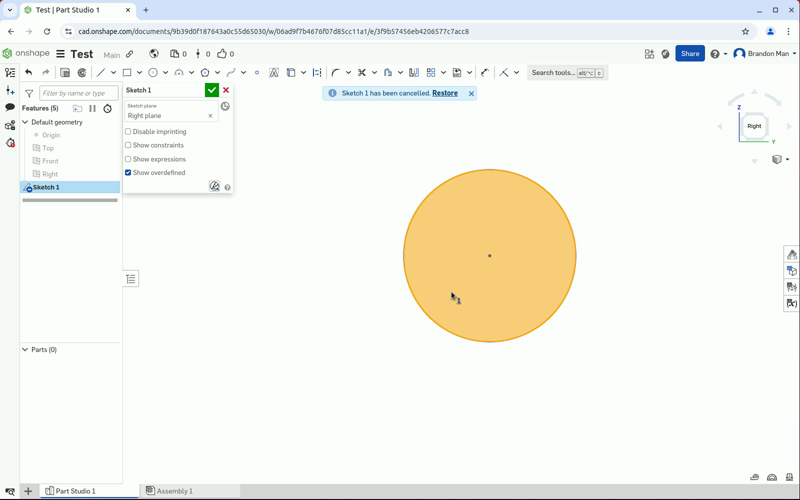
scroll(-6)
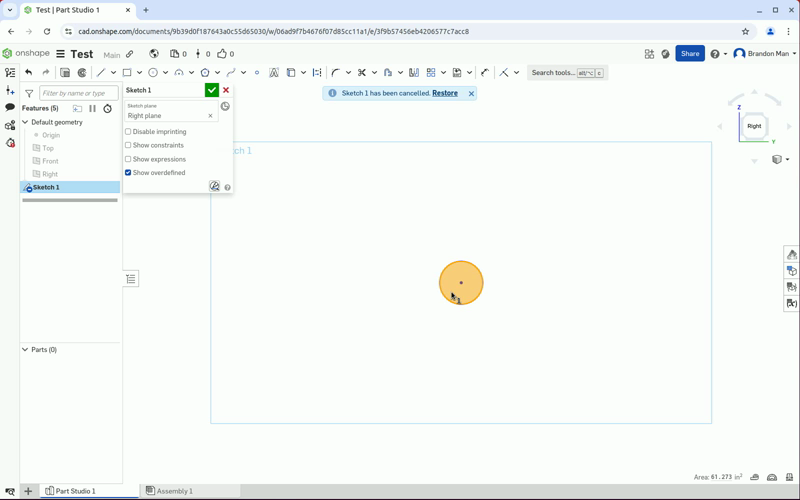
mouse_move(73, 352)
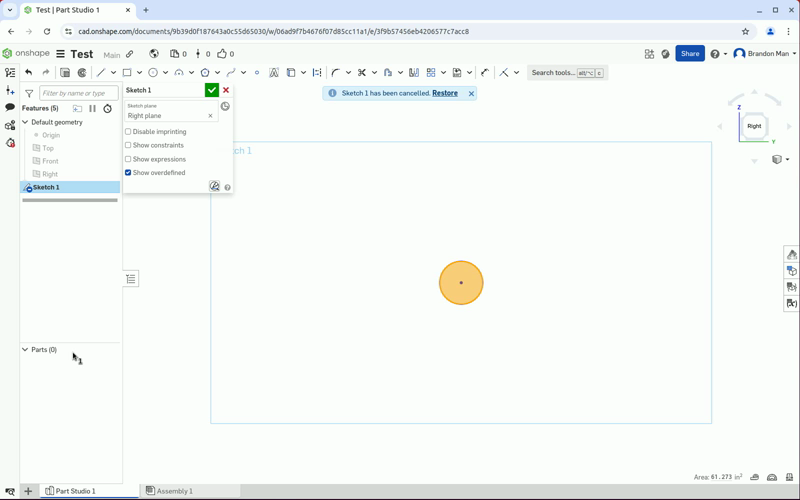
key(shift+y)
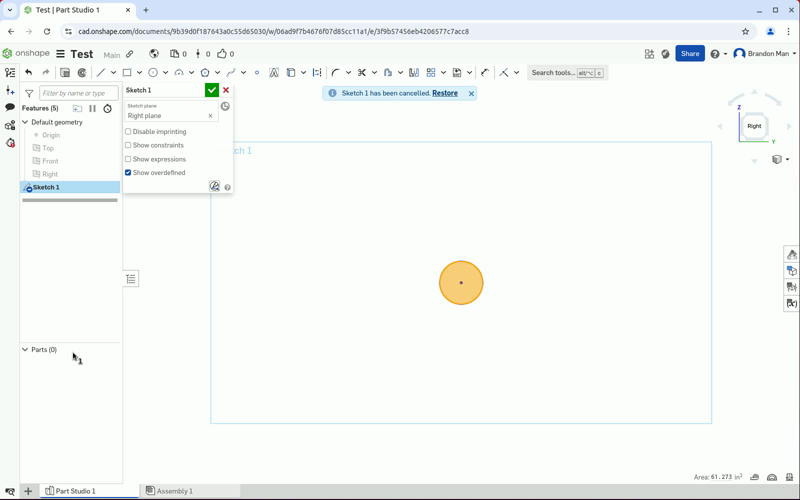
key(shift+e)
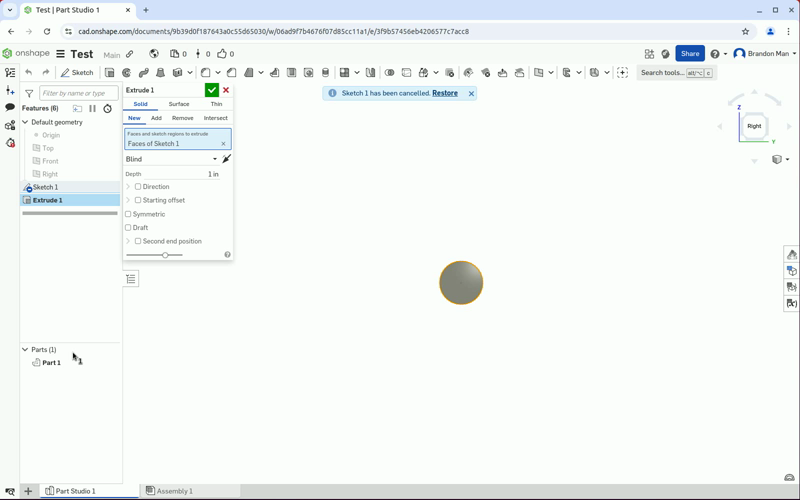
mouse_move(143, 106)
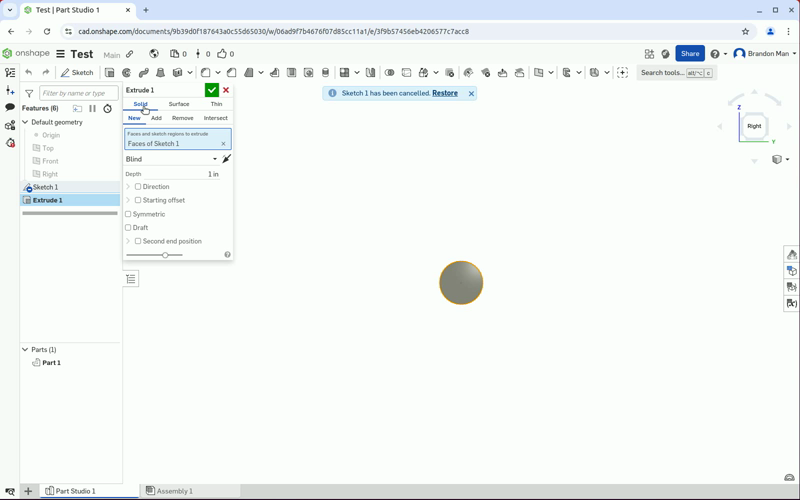
click(143, 106)
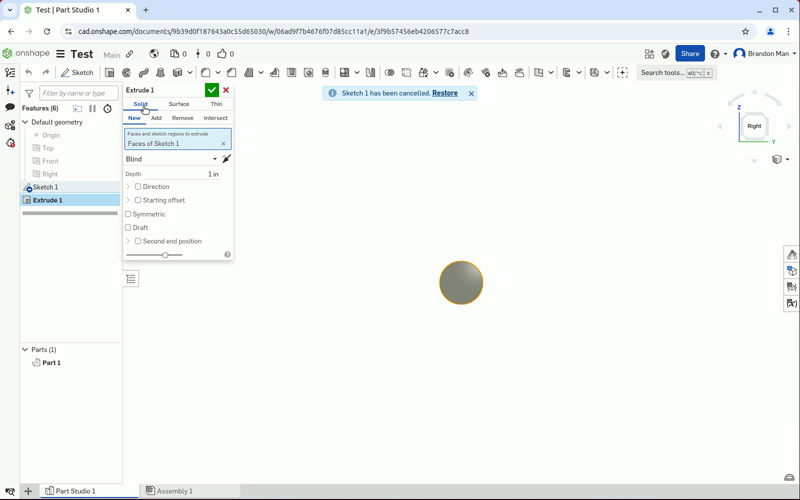
mouse_move(137, 120)
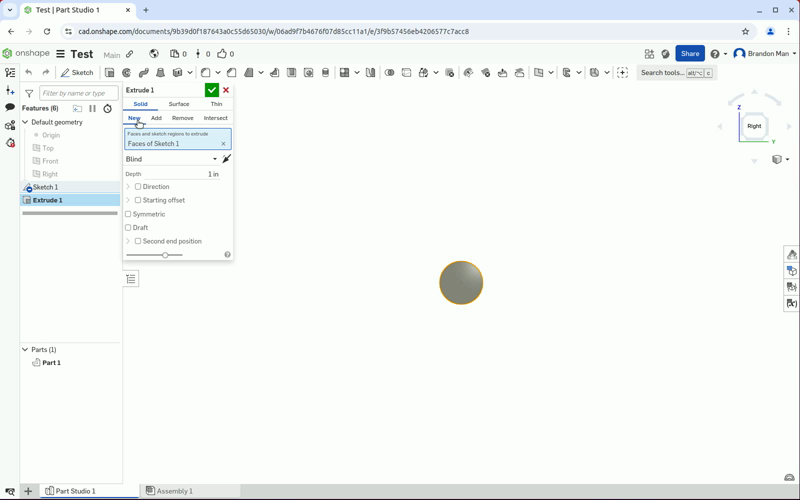
click(137, 120)
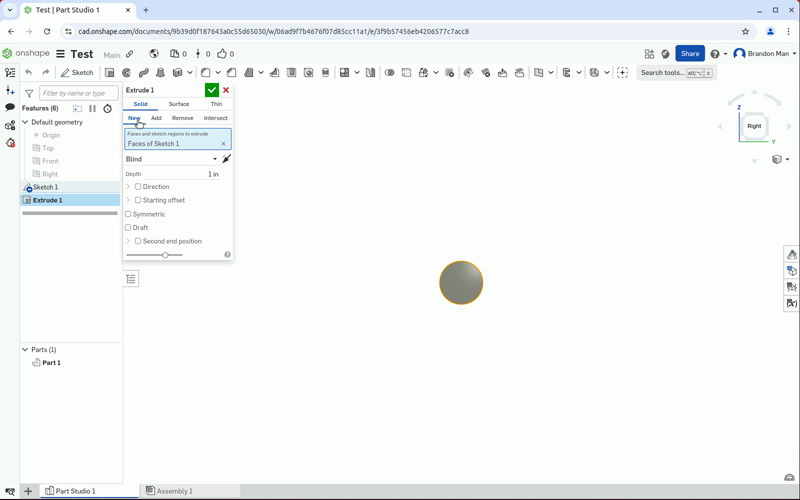
key(tab, 4)
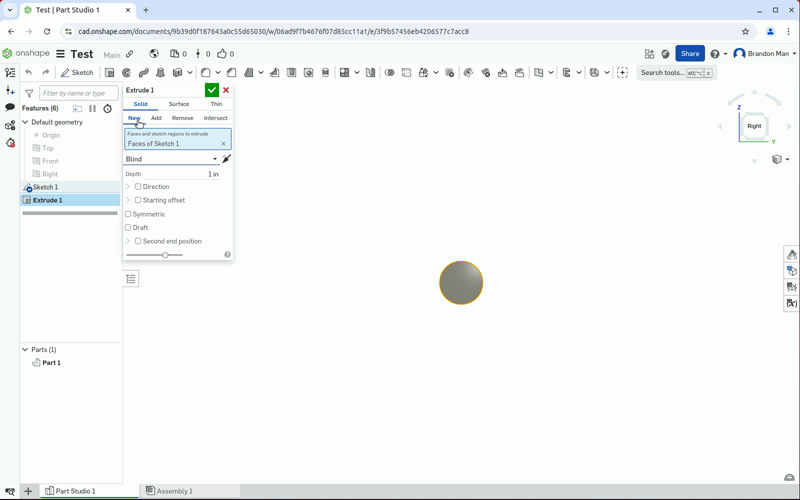
text(15.887)
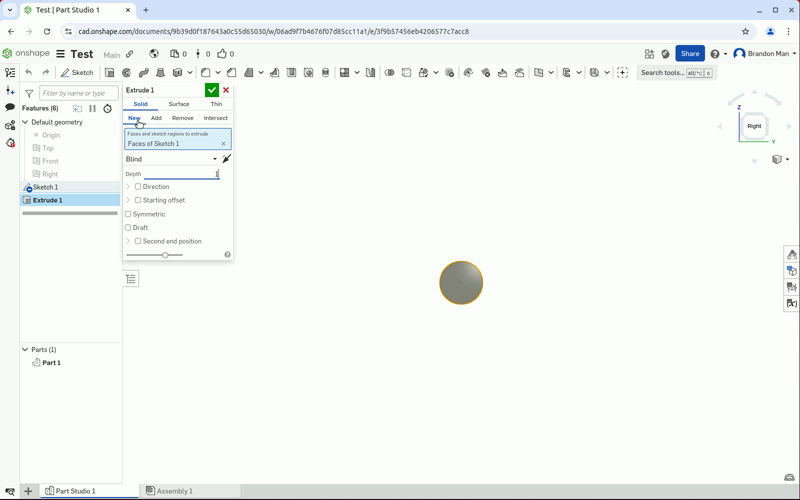
key(enter)
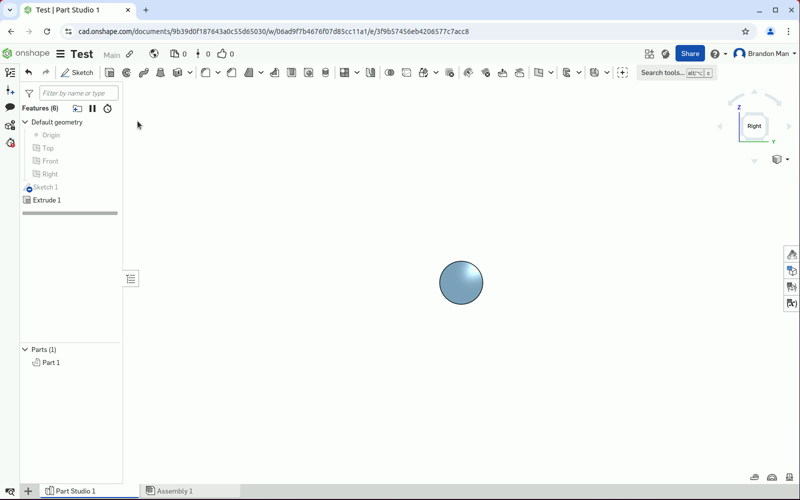
key(shift+h)
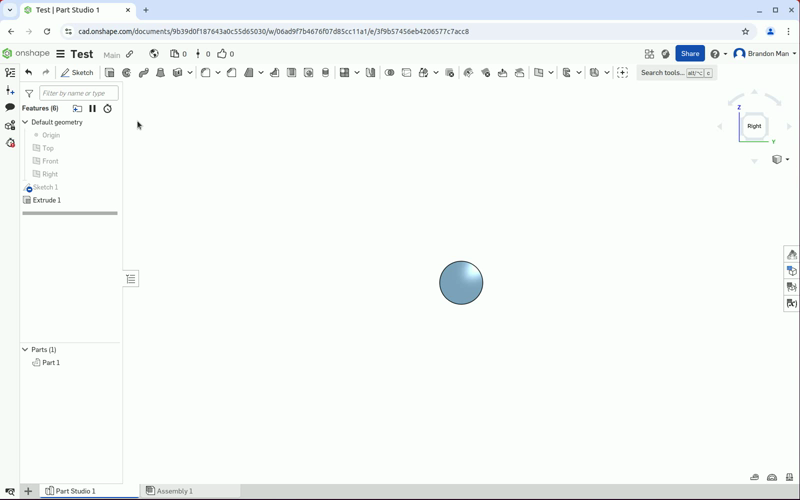
key(shift+h)
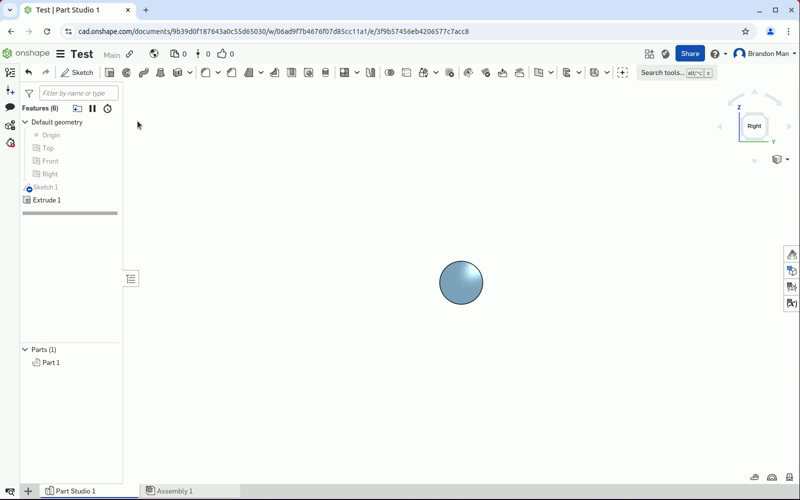
mouse_move(73, 189)
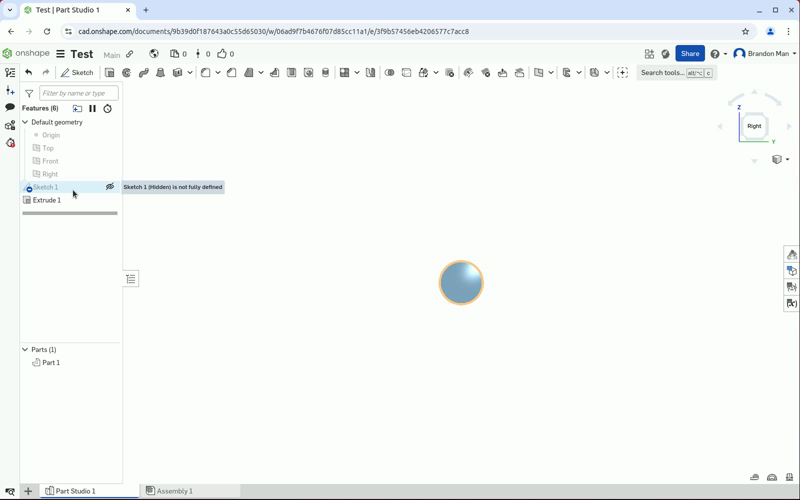
click(73, 189)
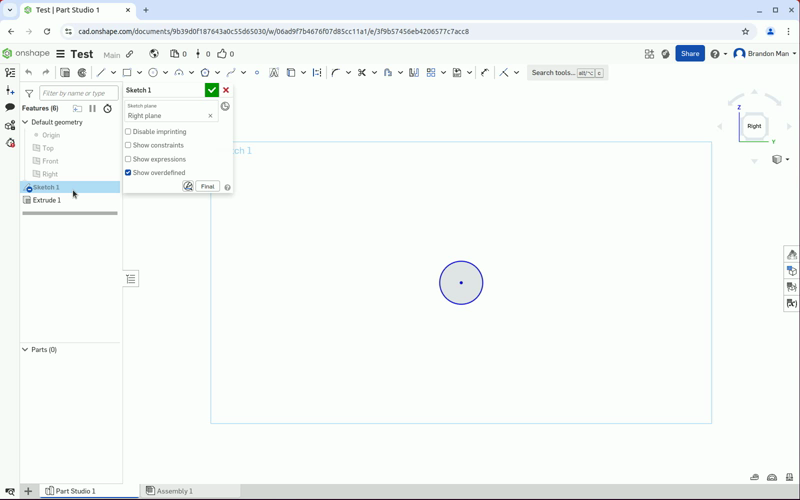
mouse_move(229, 92)
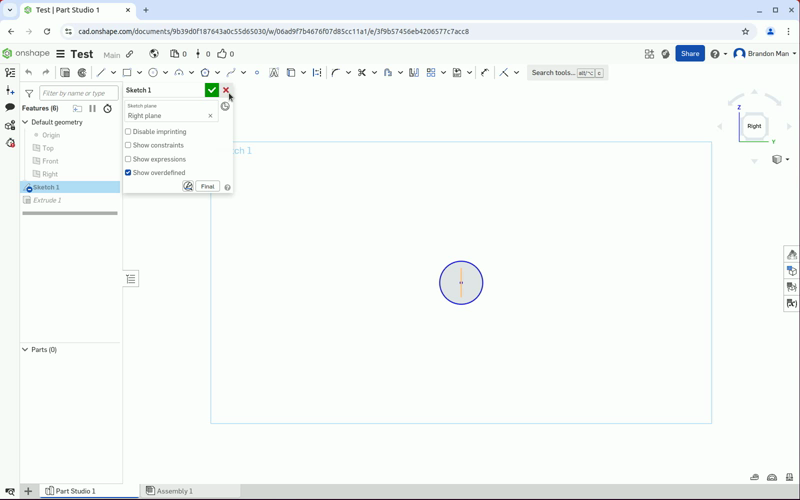
click(229, 92)
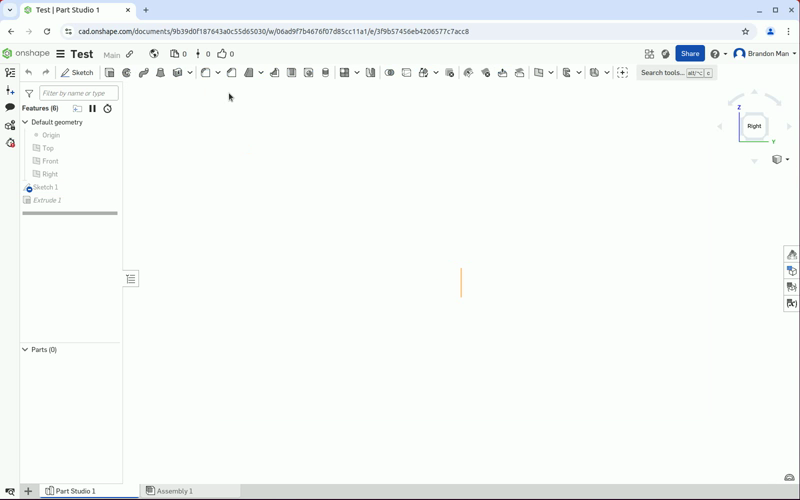
mouse_move(541, 75)
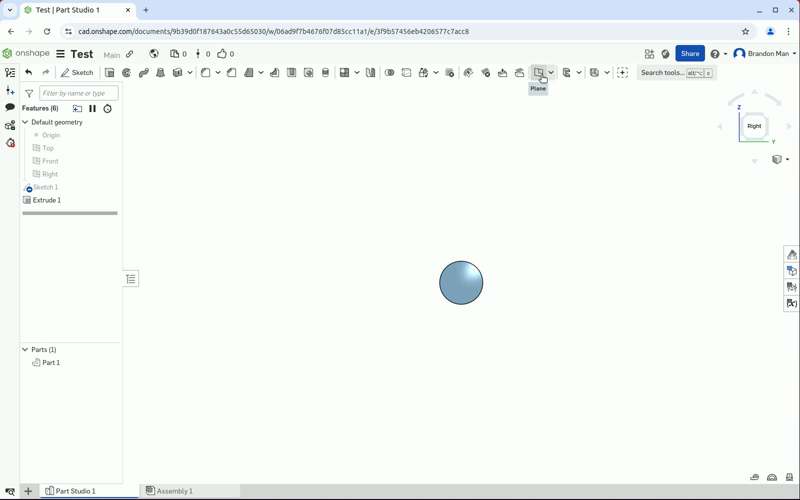
click(541, 75)
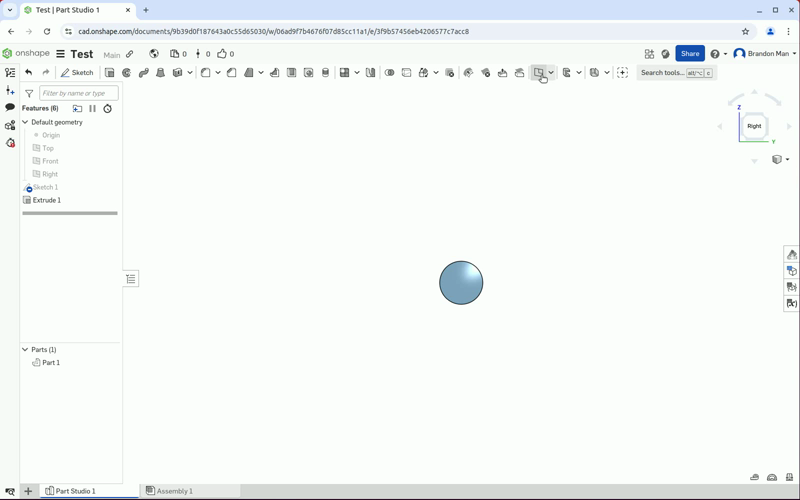
mouse_move(73, 176)
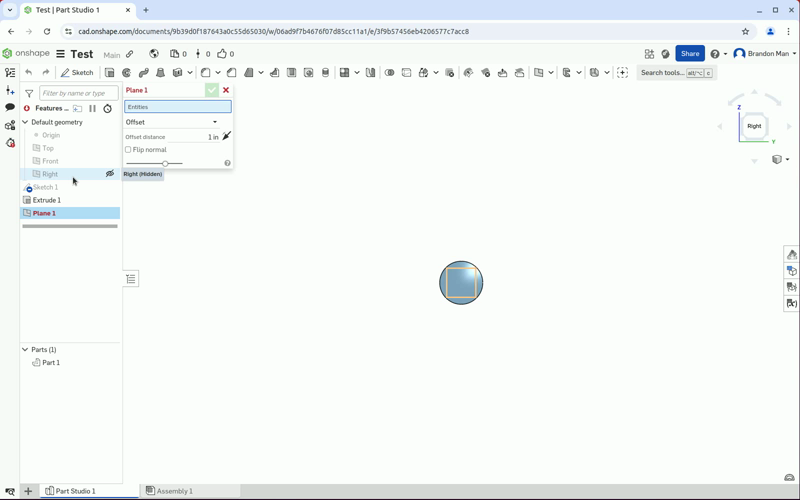
click(73, 176)
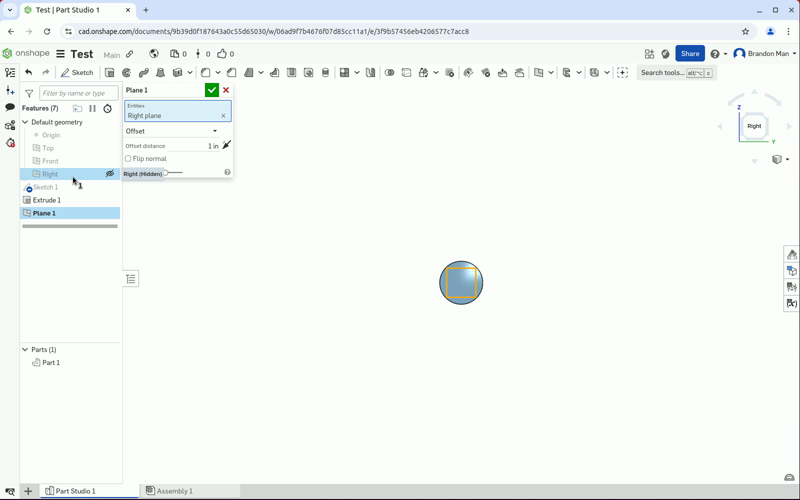
key(tab, 2)
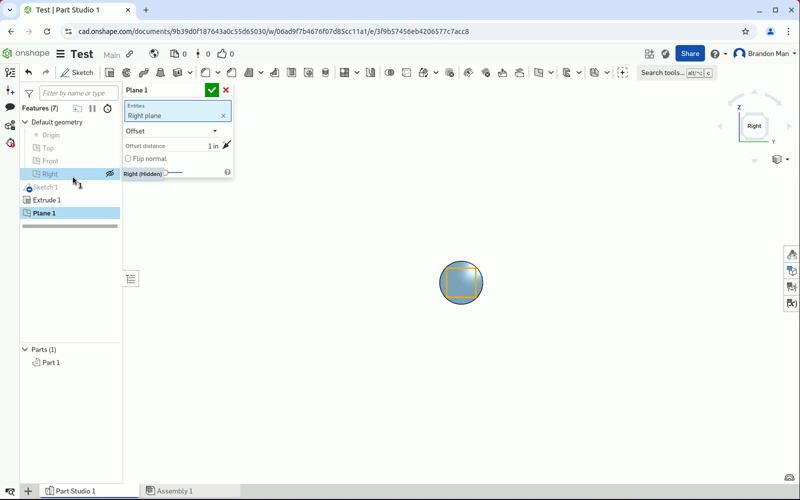
text(15.898)
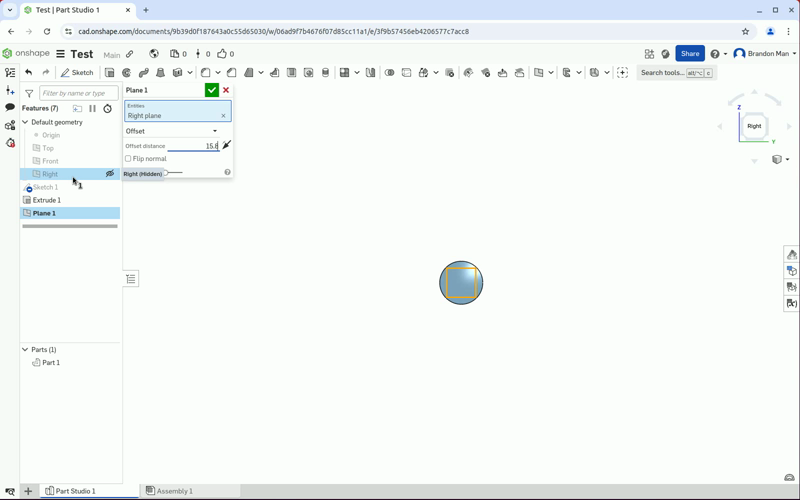
key(enter, 2)
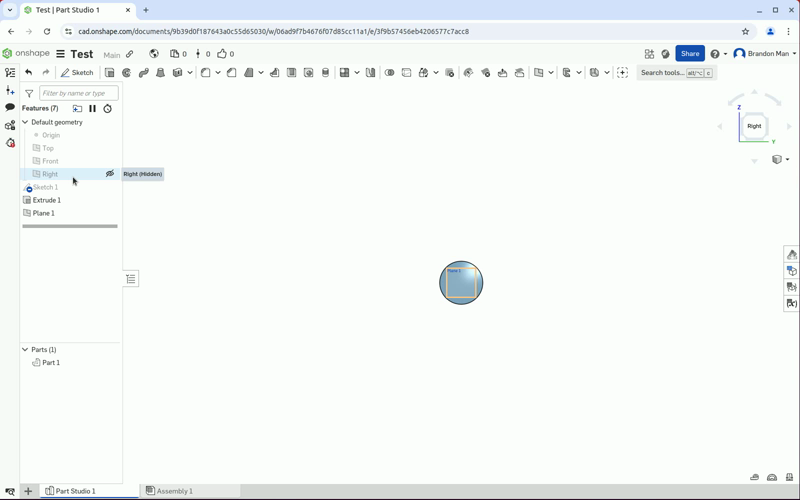
key(shift+s)
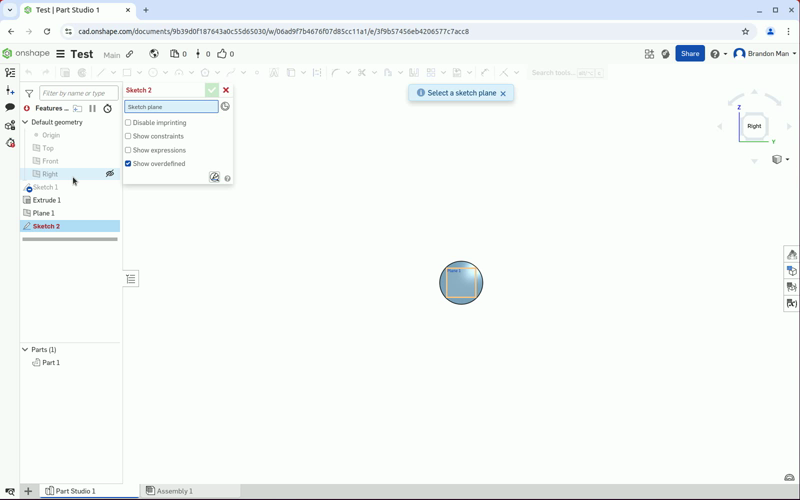
mouse_move(73, 215)
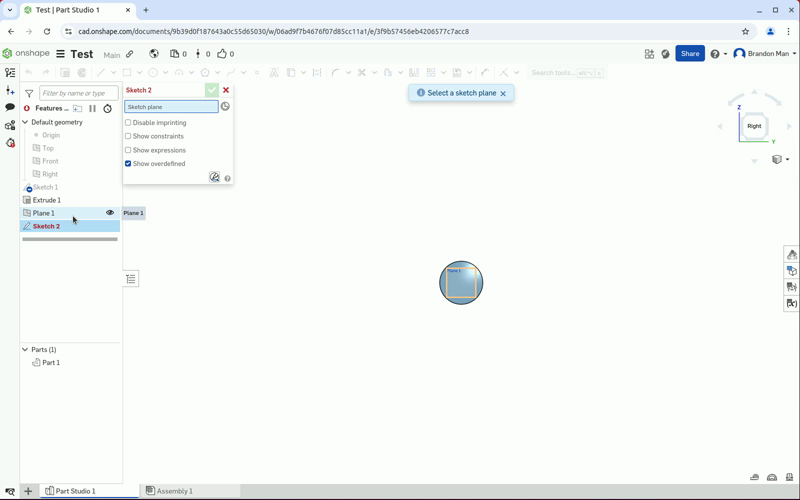
click(73, 215)
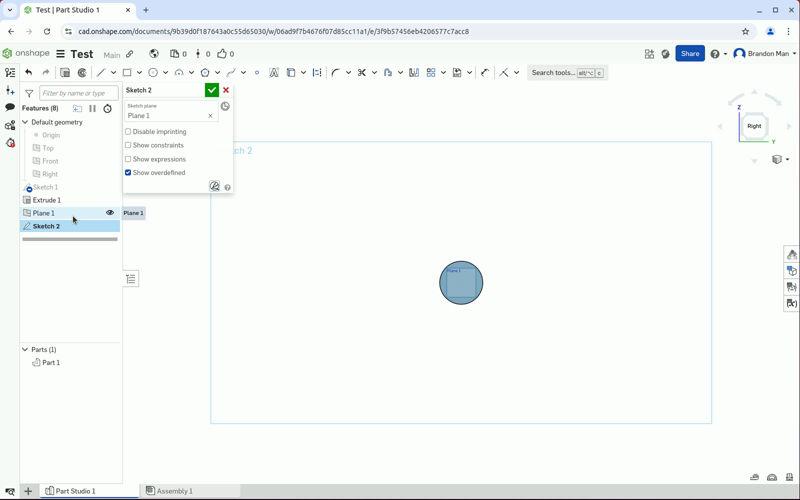
mouse_move(73, 352)
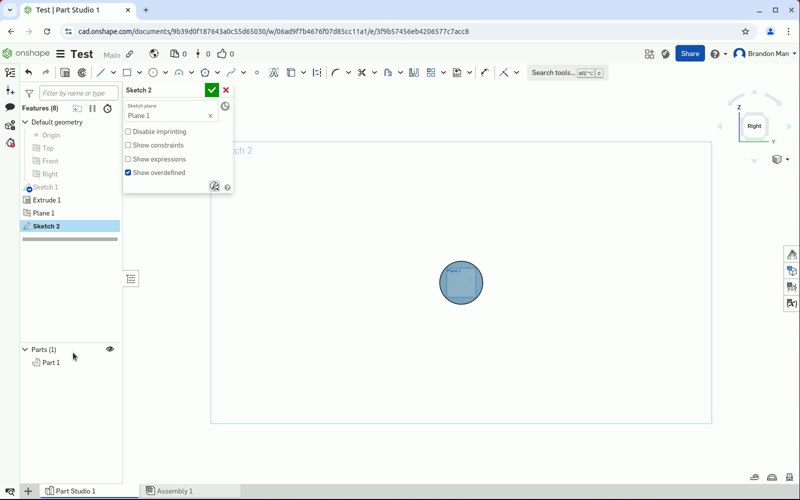
key(y)
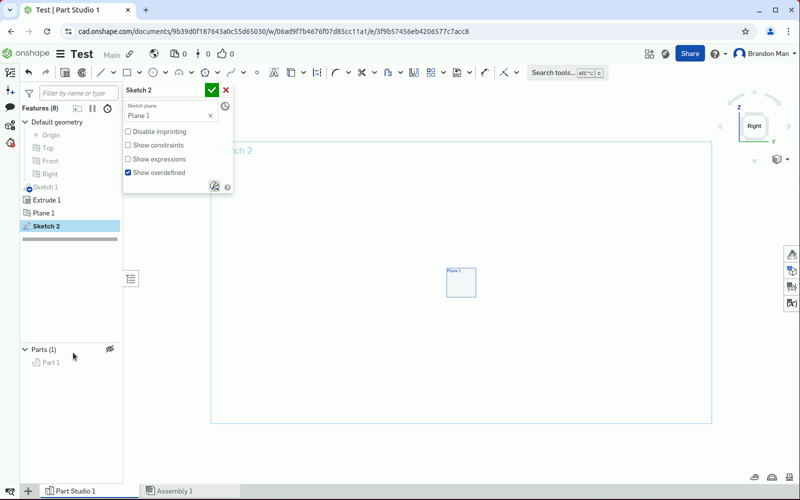
key(c)
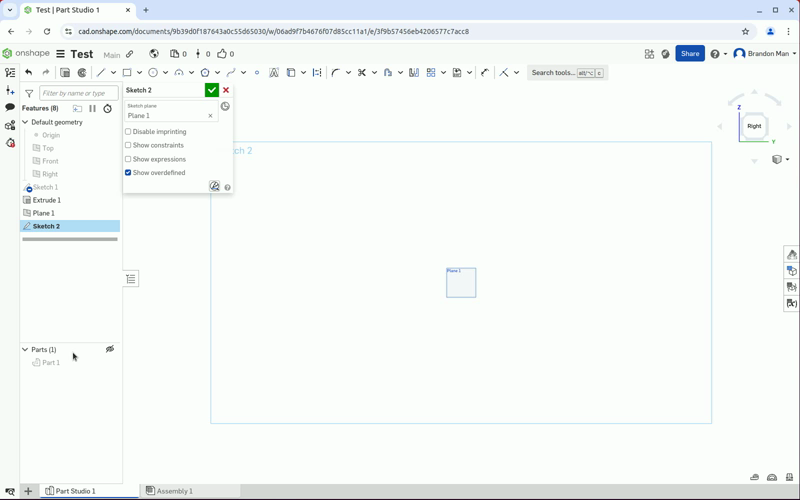
key_down(shift)
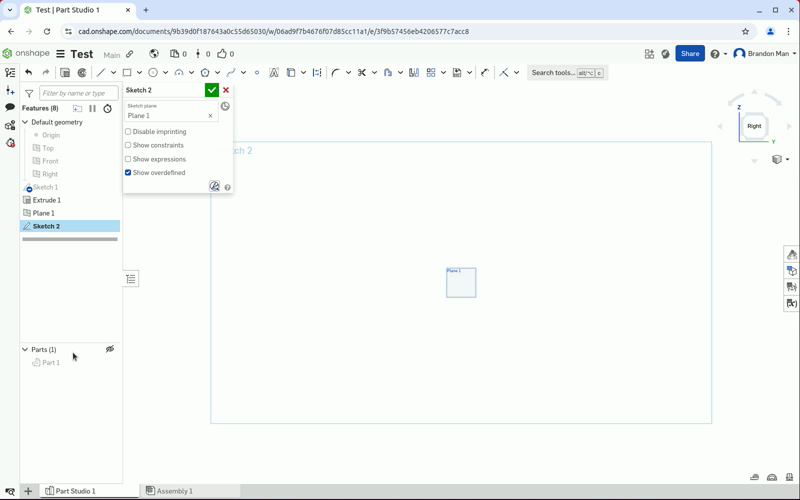
mouse_move(460, 282)
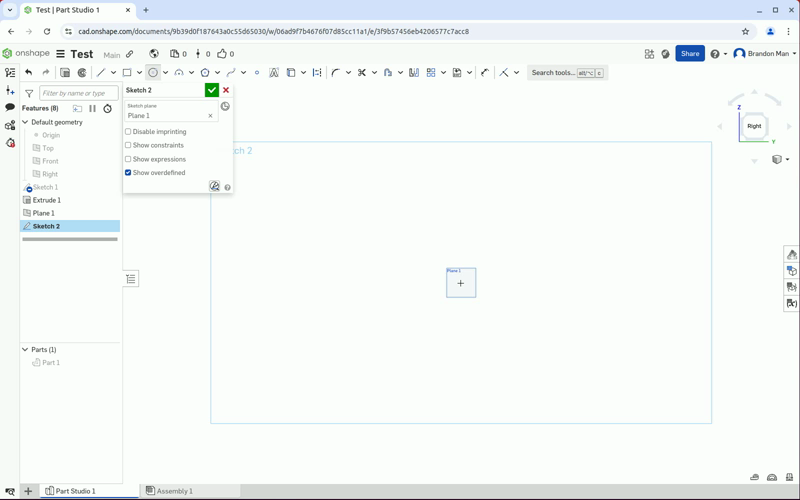
click(460, 282)
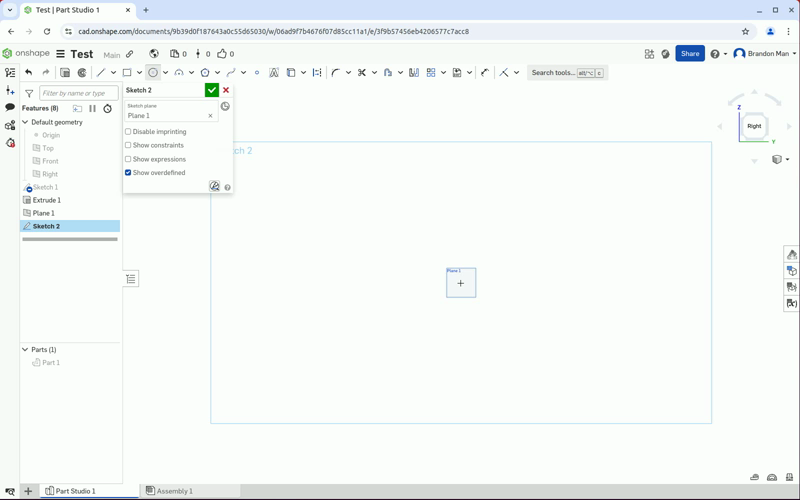
key_up(shift)
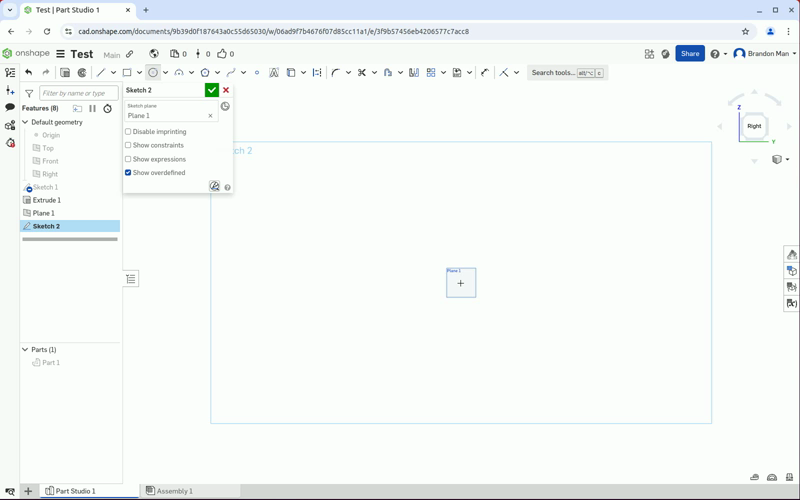
mouse_move(474, 282)
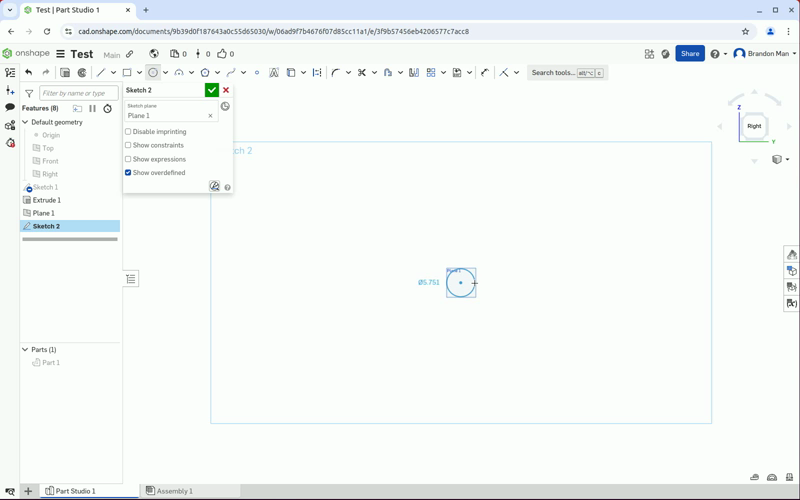
click(474, 282)
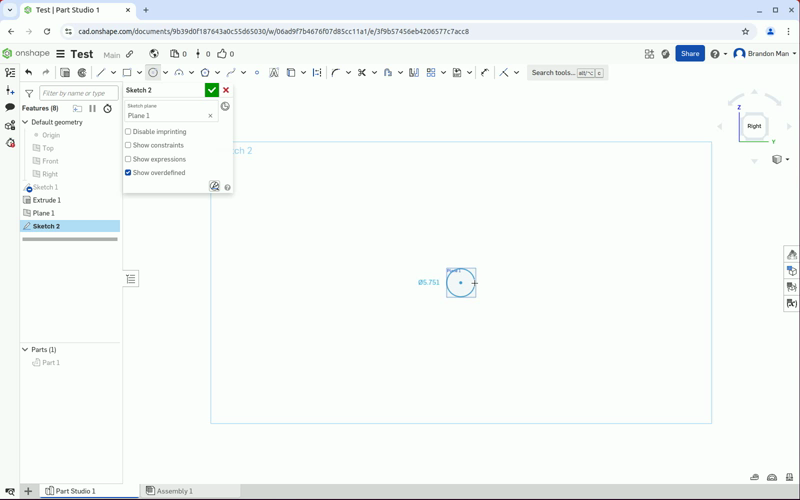
key(esc)
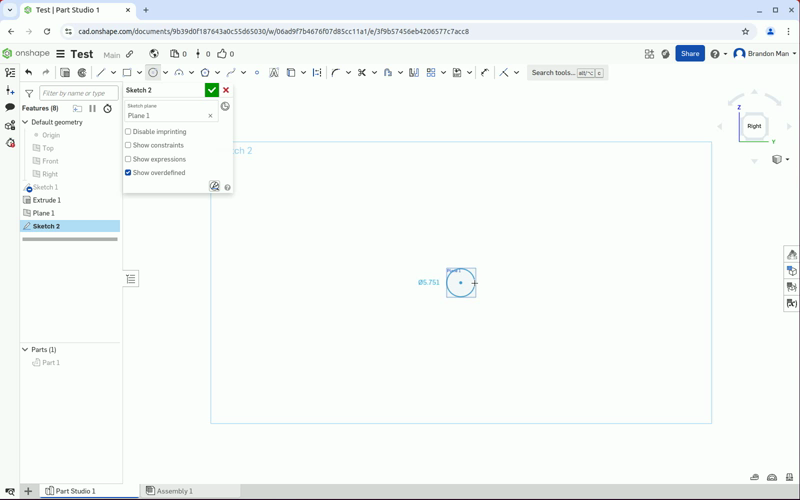
mouse_move(454, 282)
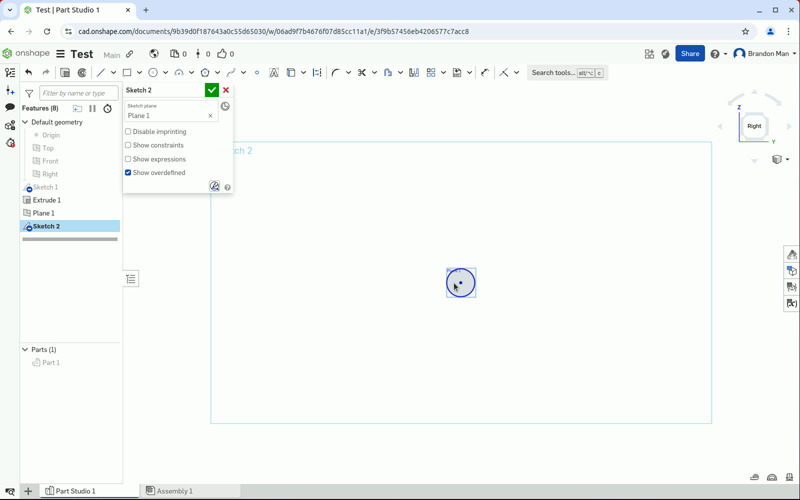
scroll(6)
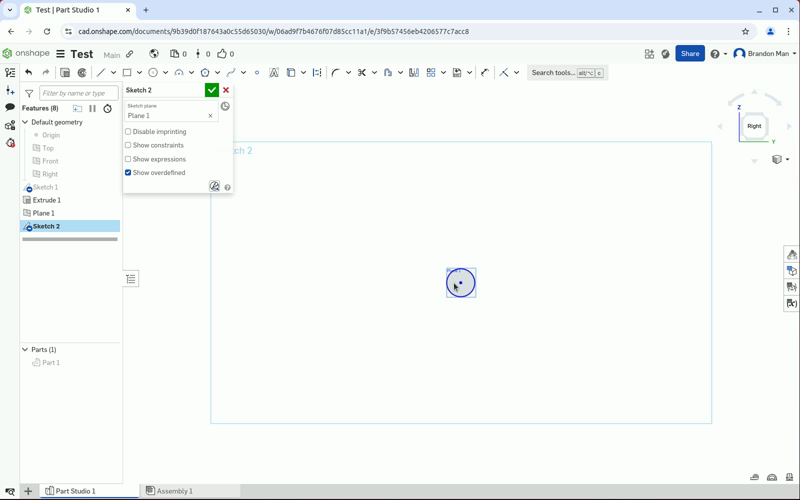
scroll(6)
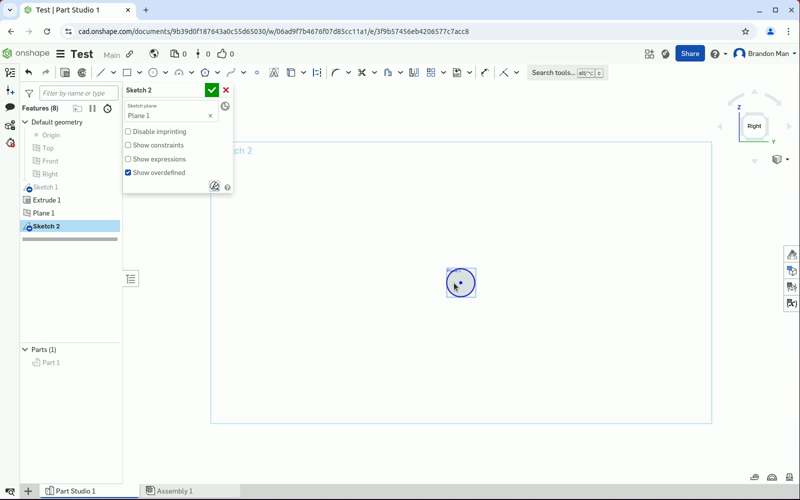
scroll(6)
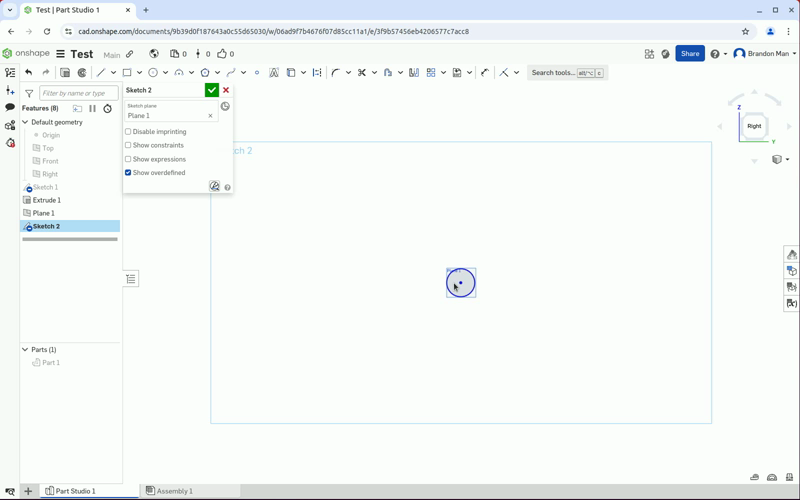
scroll(6)
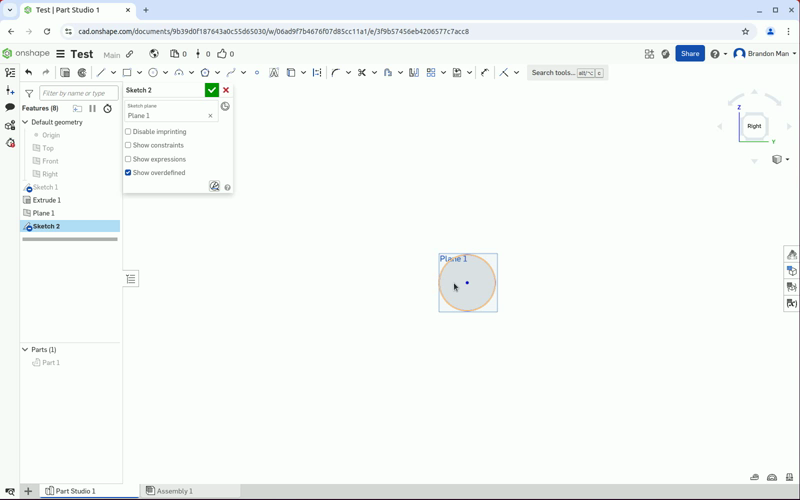
scroll(6)
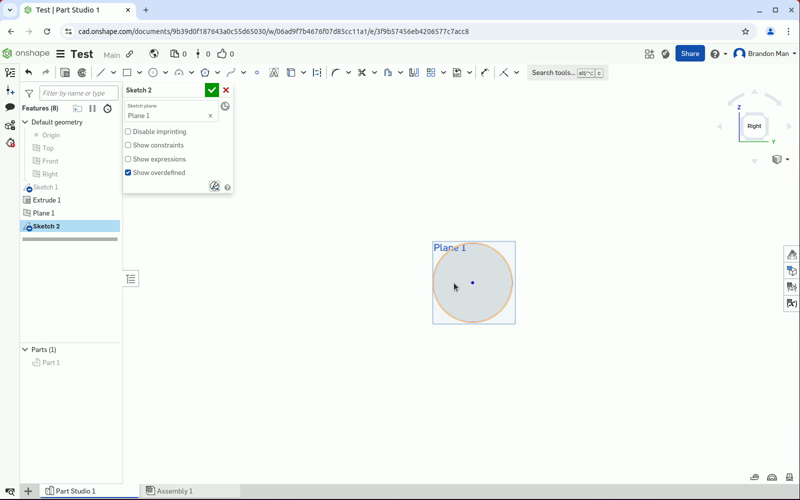
scroll(6)
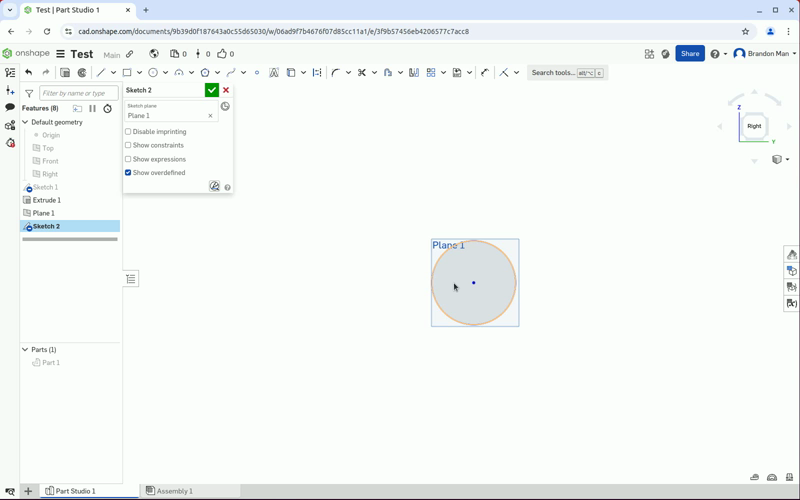
scroll(6)
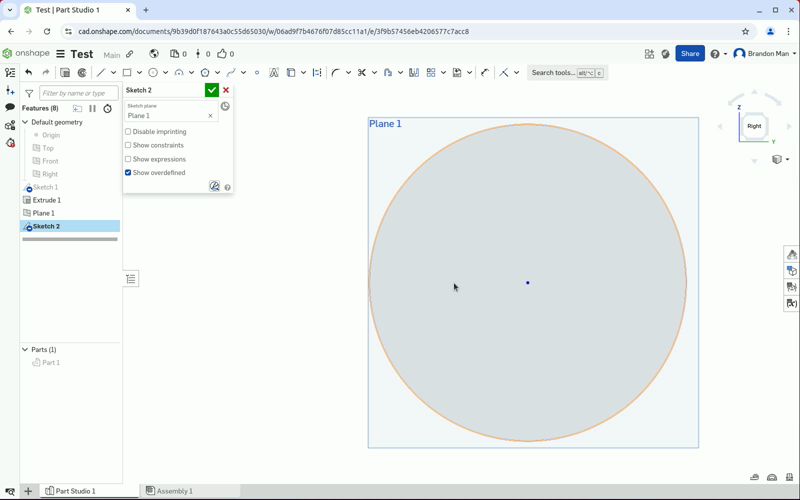
click(454, 282)
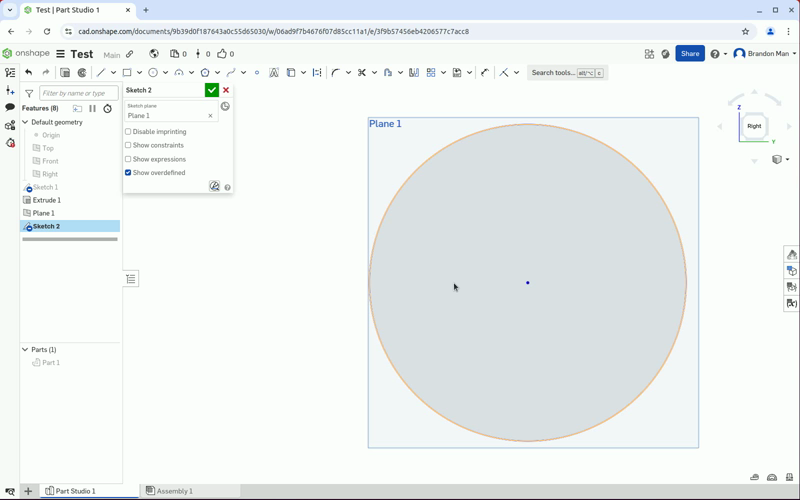
scroll(-6)
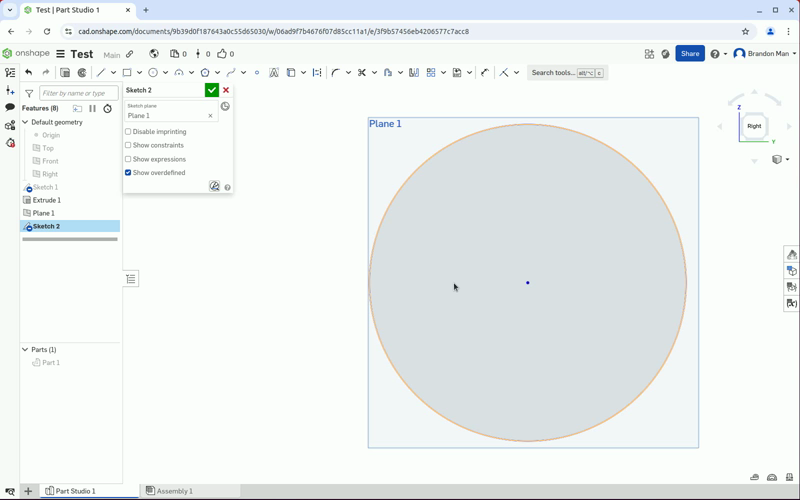
scroll(-6)
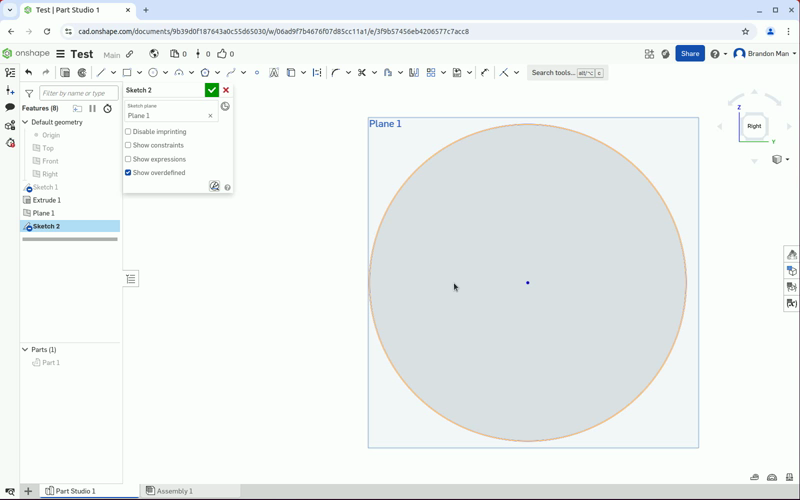
scroll(-6)
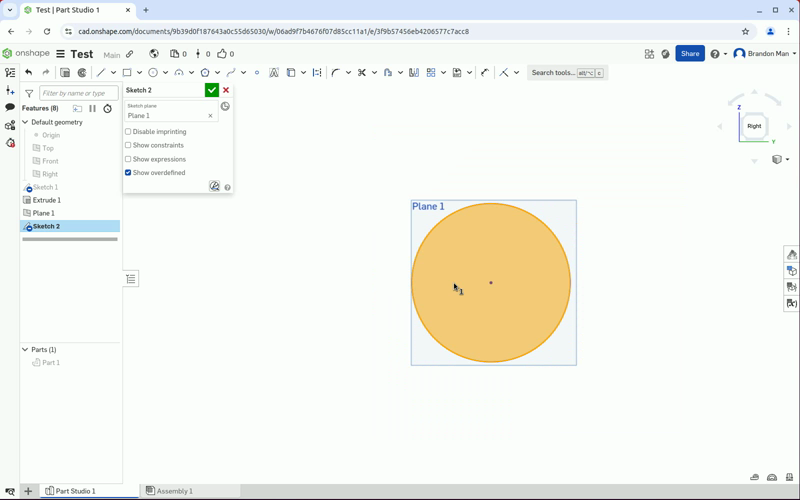
scroll(-6)
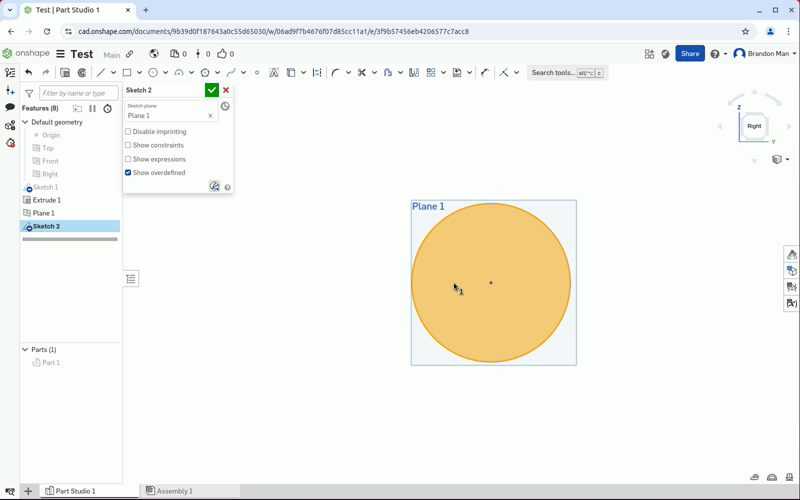
scroll(-6)
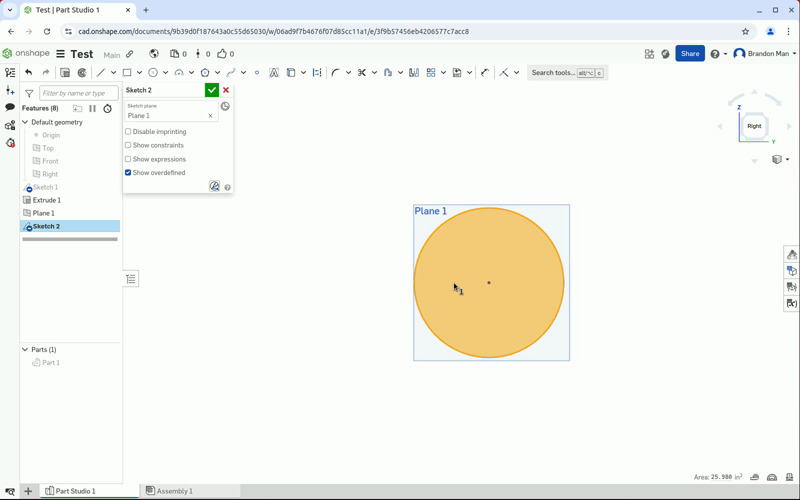
scroll(-6)
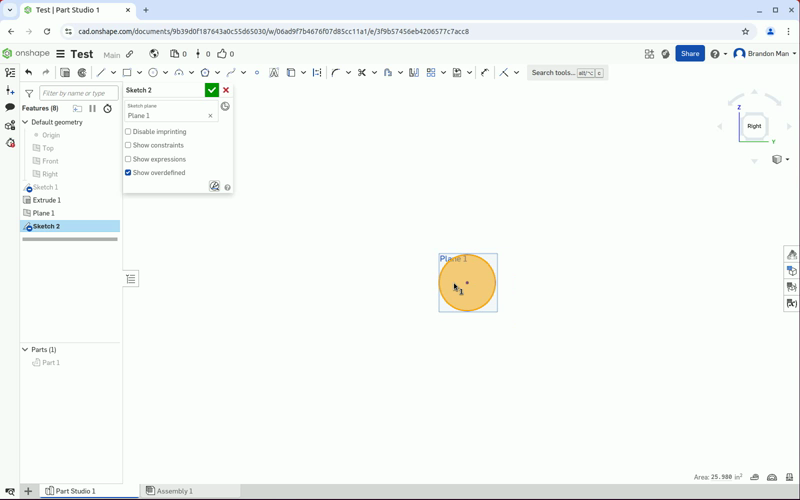
scroll(-6)
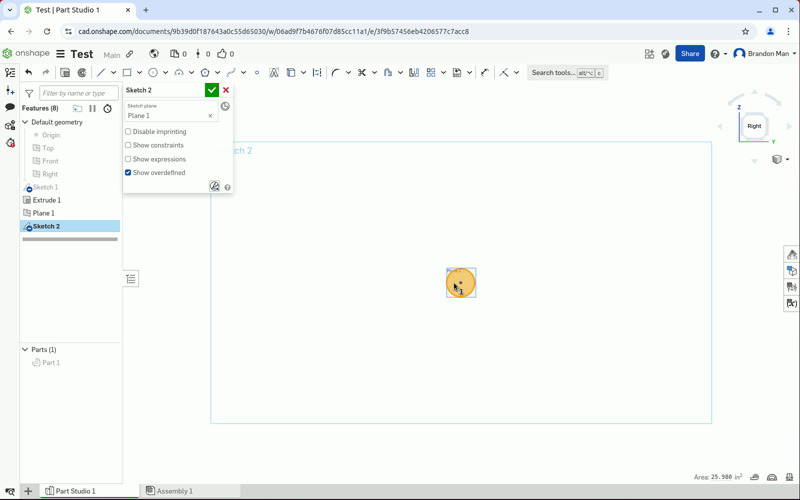
mouse_move(73, 352)
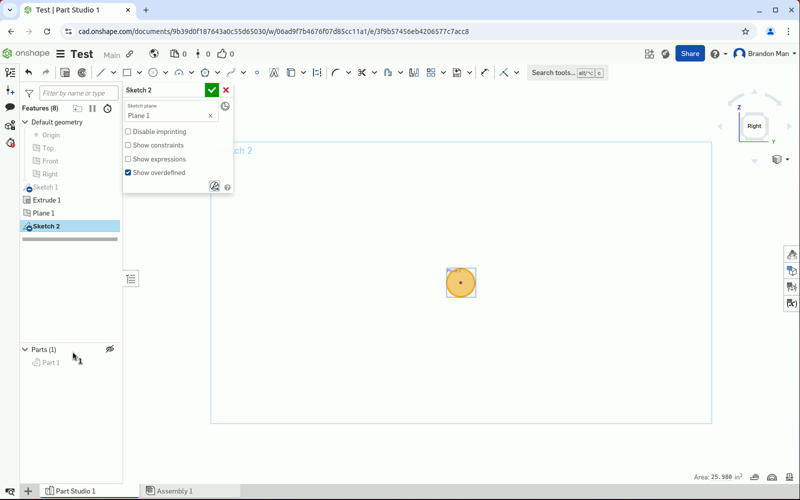
key(shift+y)
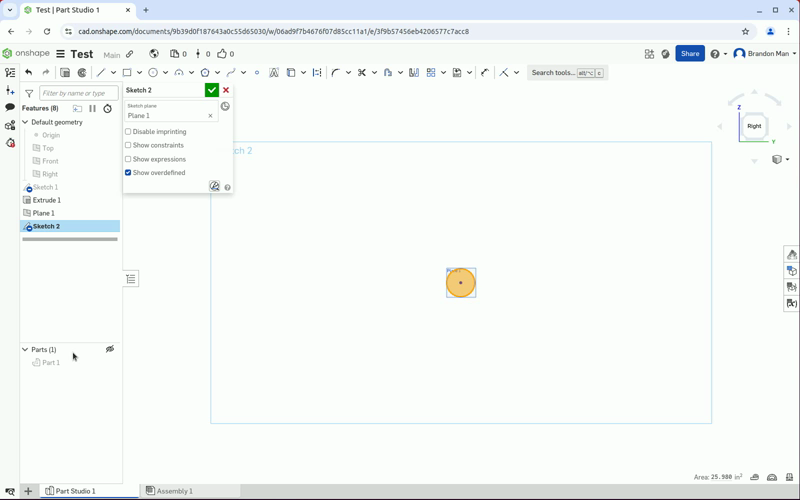
key(shift+e)
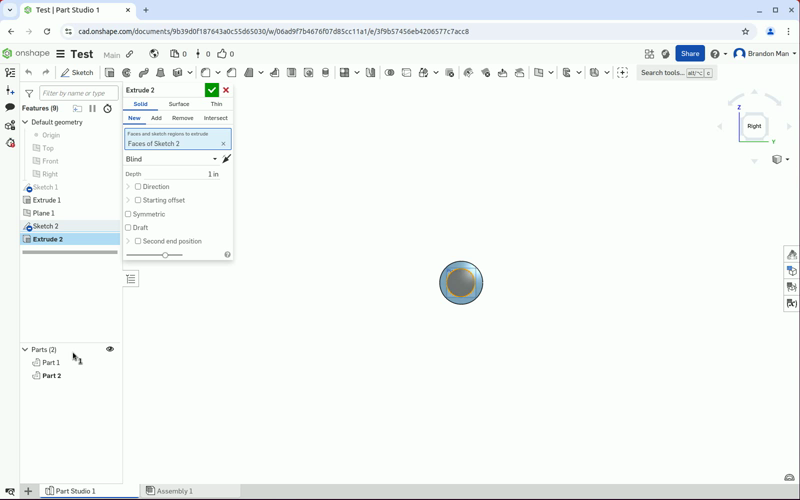
mouse_move(143, 106)
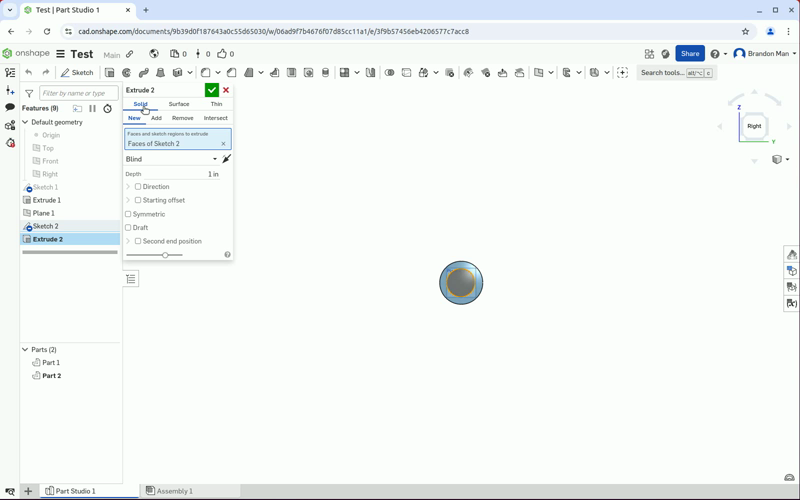
click(143, 106)
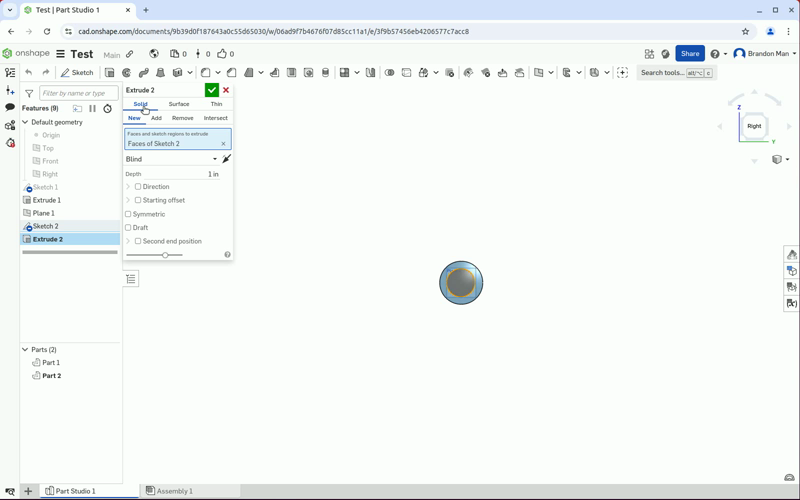
mouse_move(137, 120)
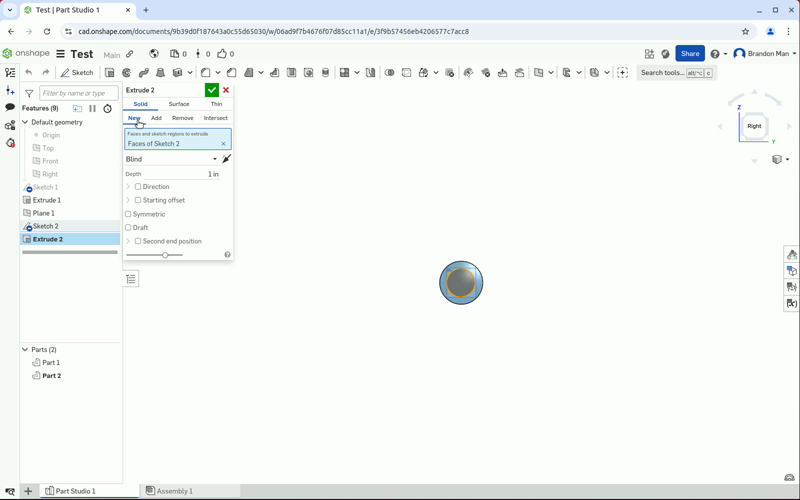
click(137, 120)
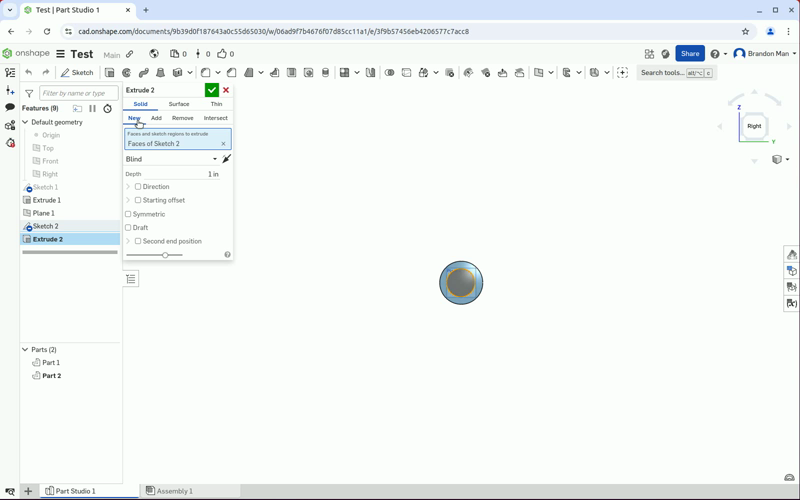
key(tab, 4)
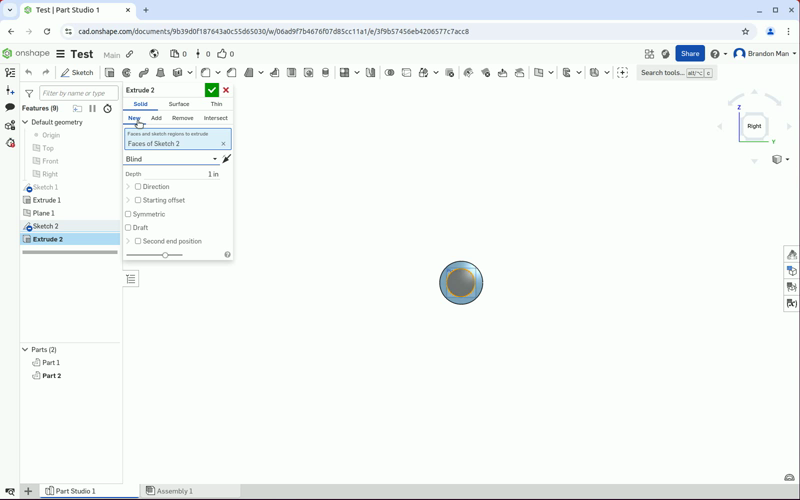
text(7.221)
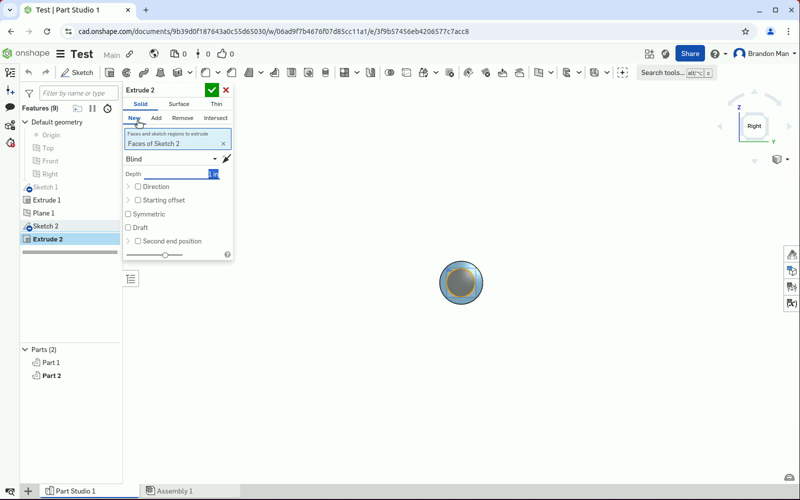
key(enter)
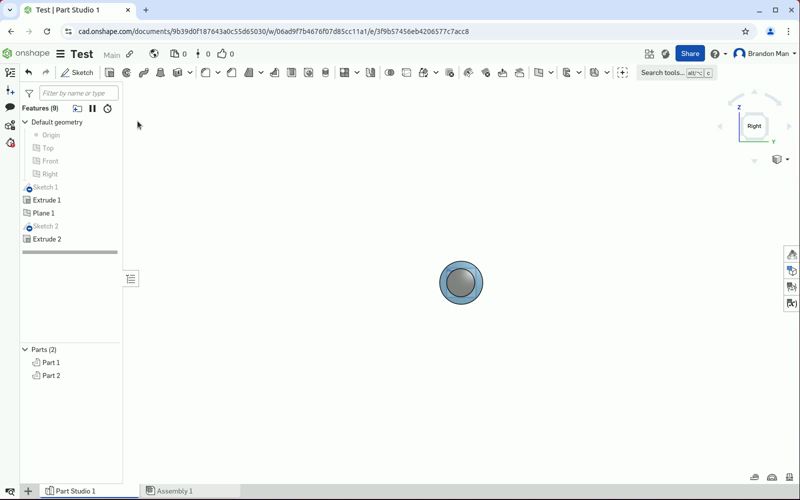
key(shift+h)
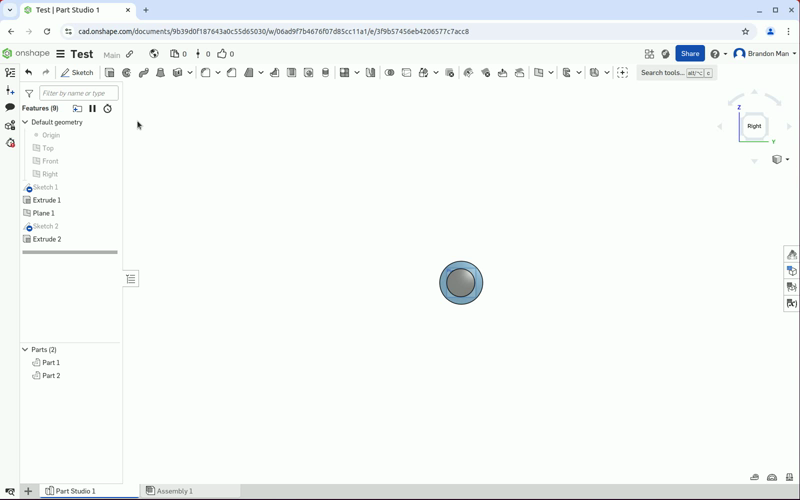
key(shift+h)
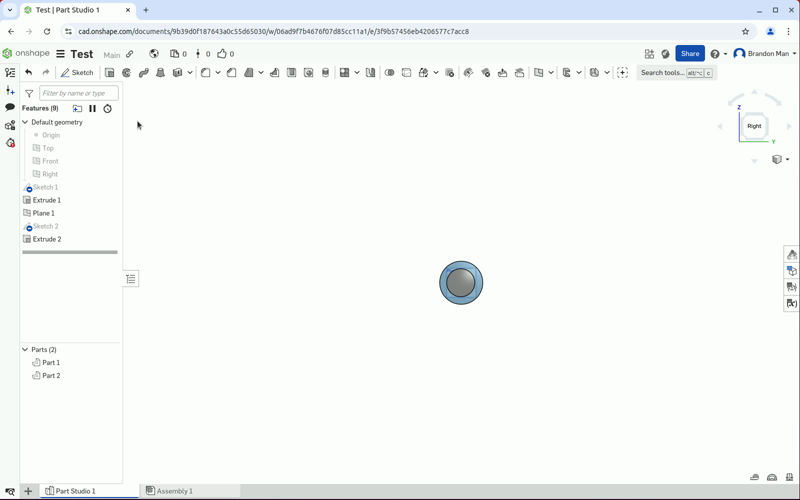
mouse_move(73, 189)
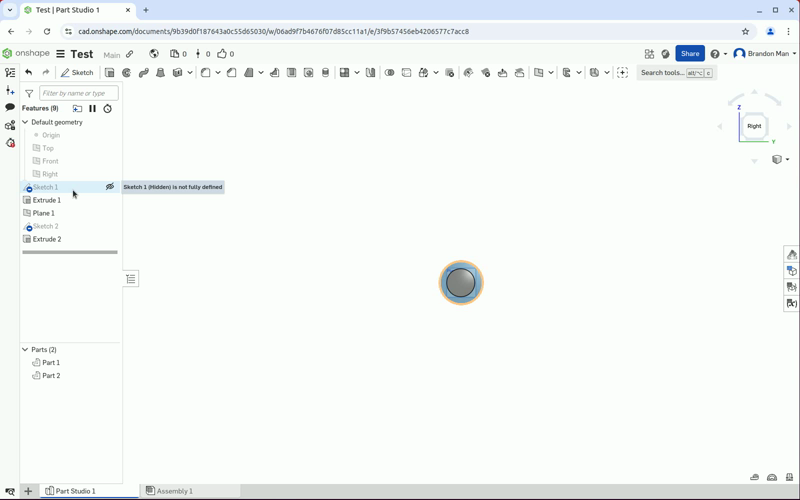
click(73, 189)
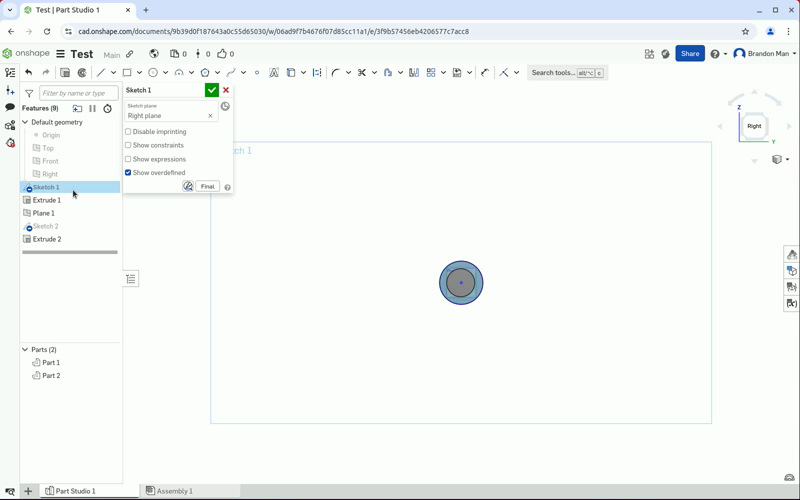
mouse_move(229, 92)
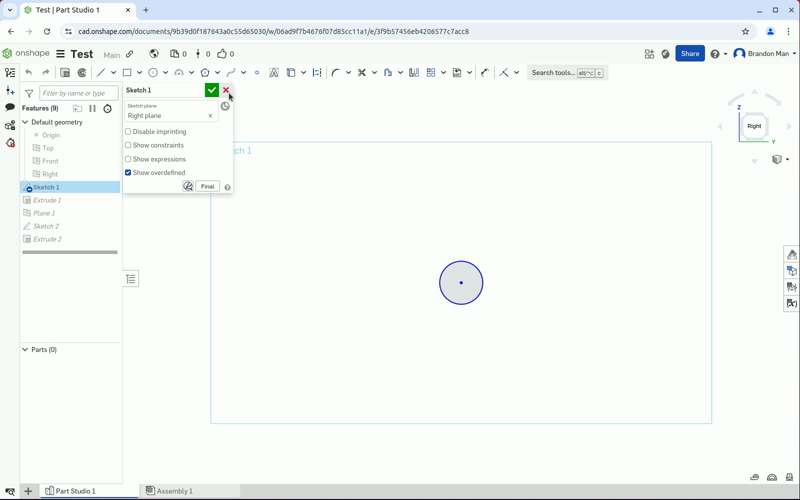
click(229, 92)
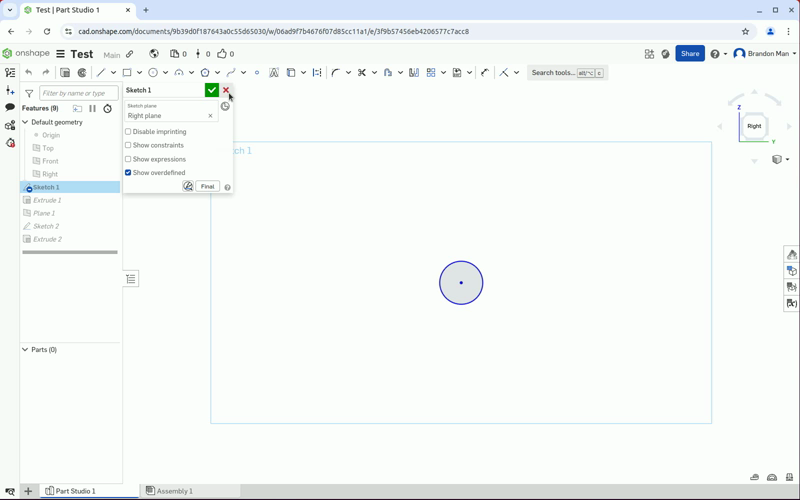
key(shift+s)
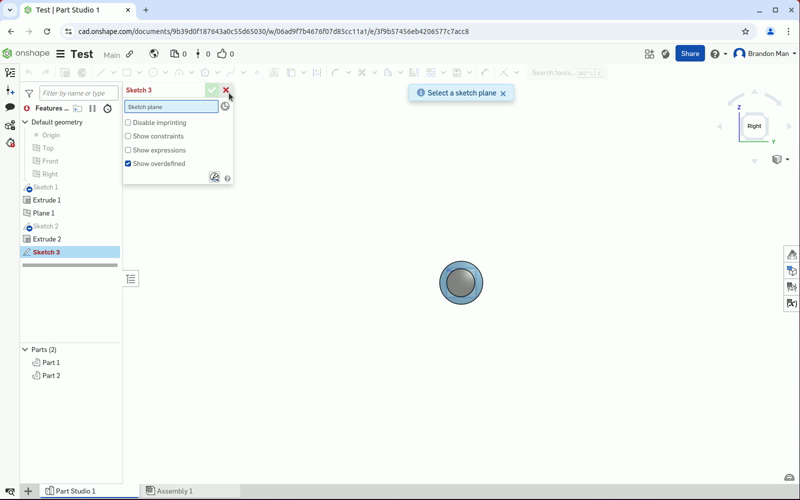
mouse_move(73, 176)
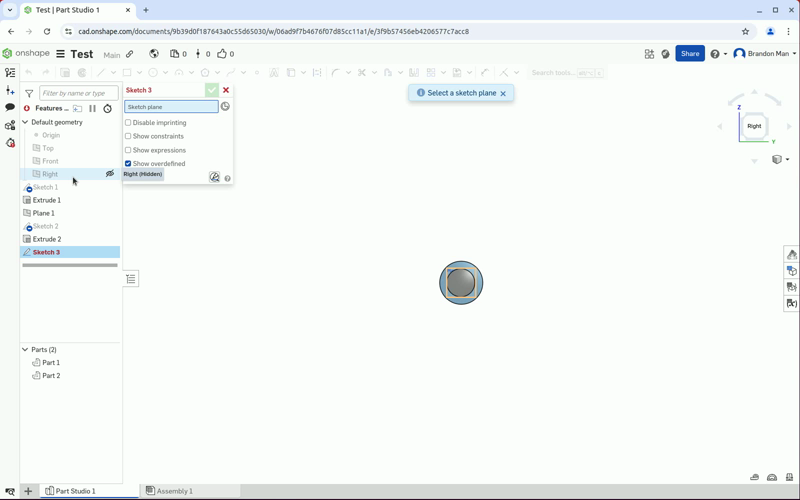
click(73, 176)
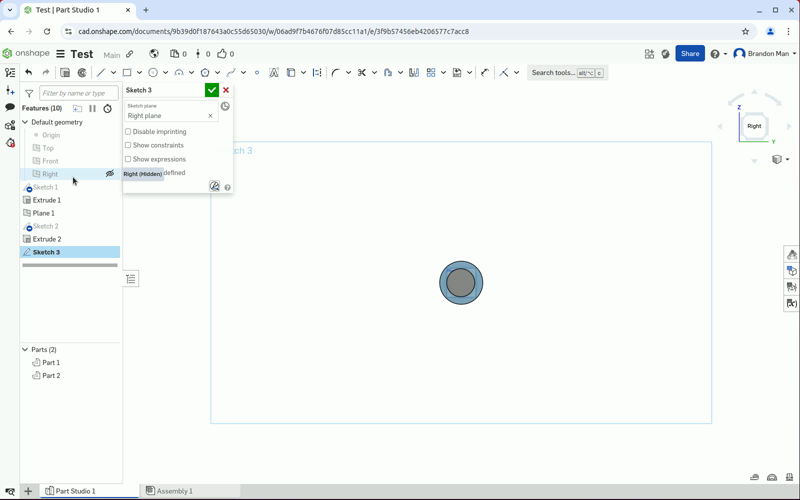
mouse_move(73, 352)
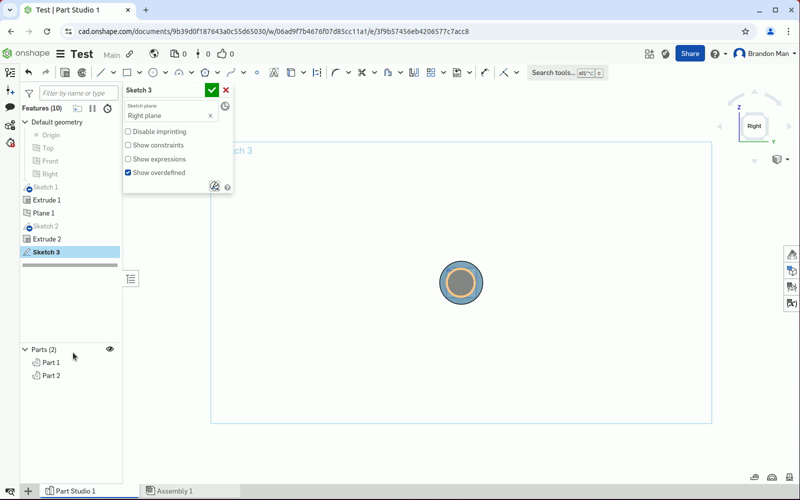
key(y)
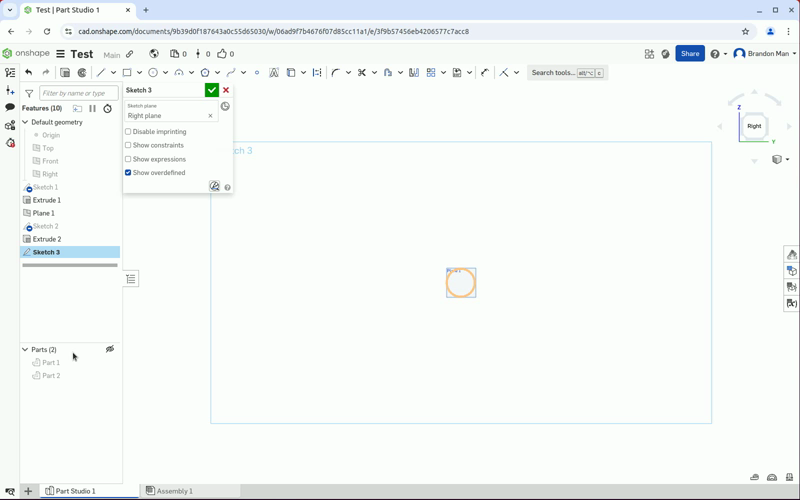
key(c)
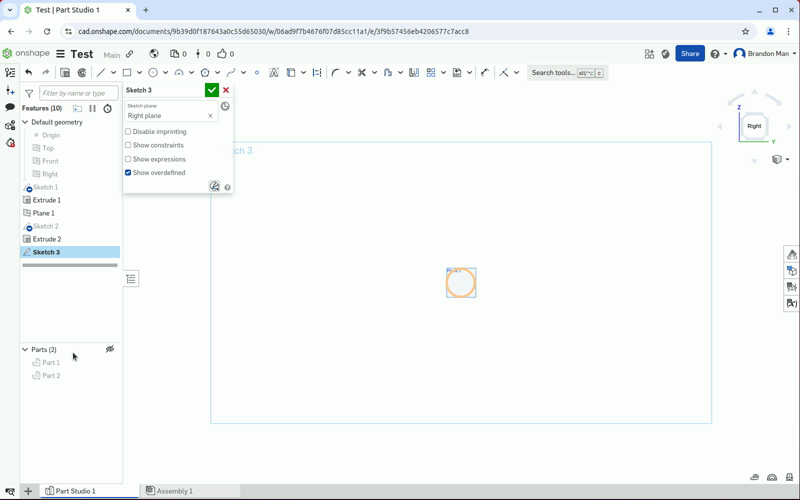
key_down(shift)
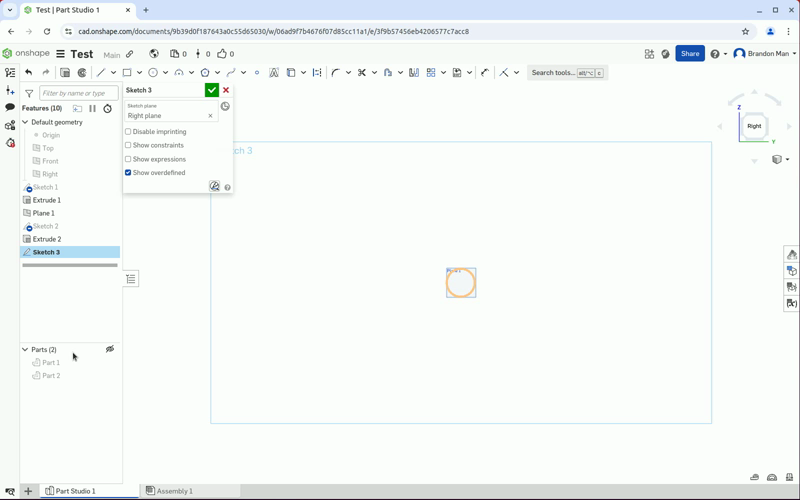
mouse_move(461, 282)
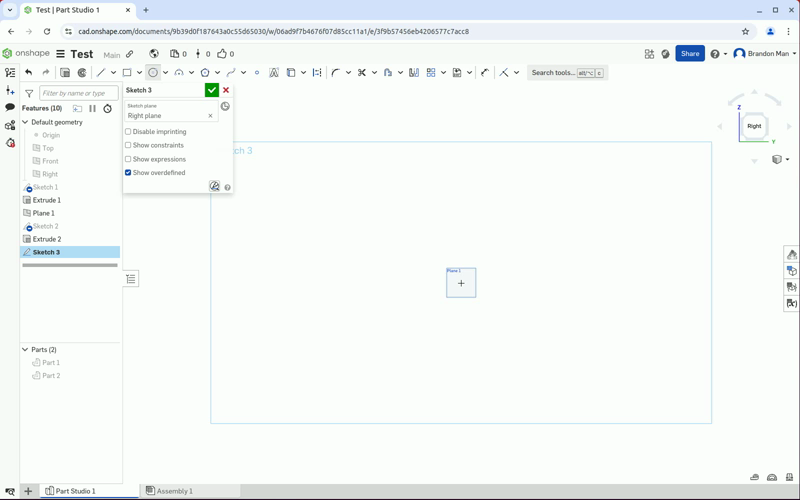
click(461, 282)
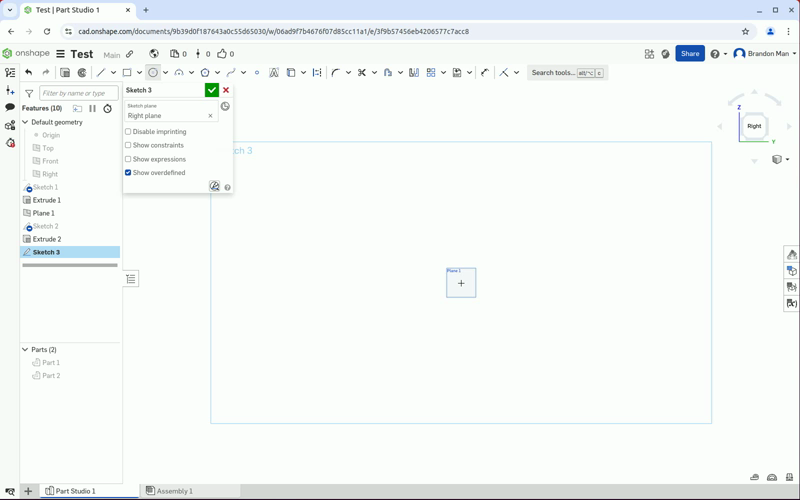
key_up(shift)
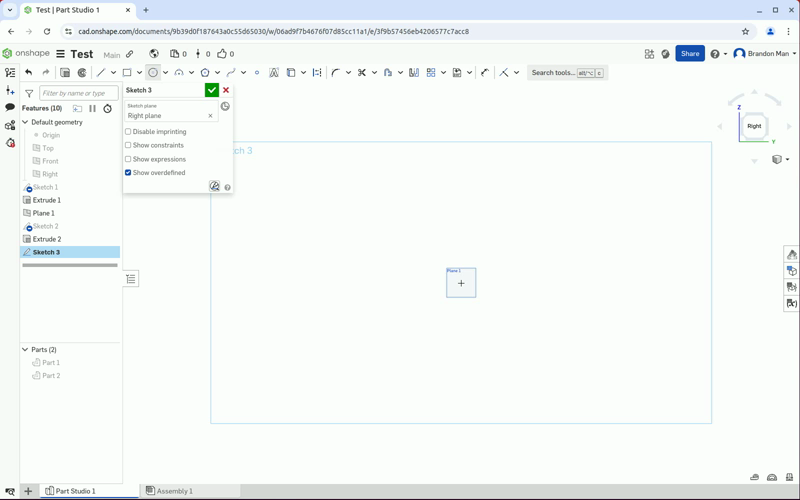
mouse_move(476, 282)
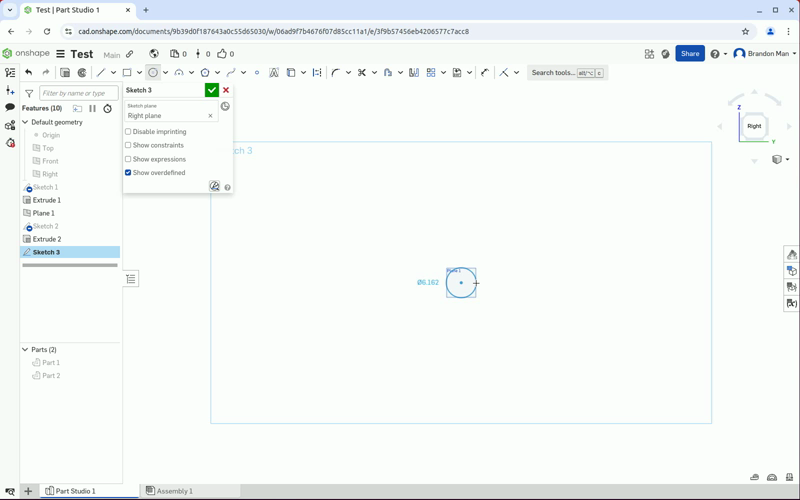
click(476, 282)
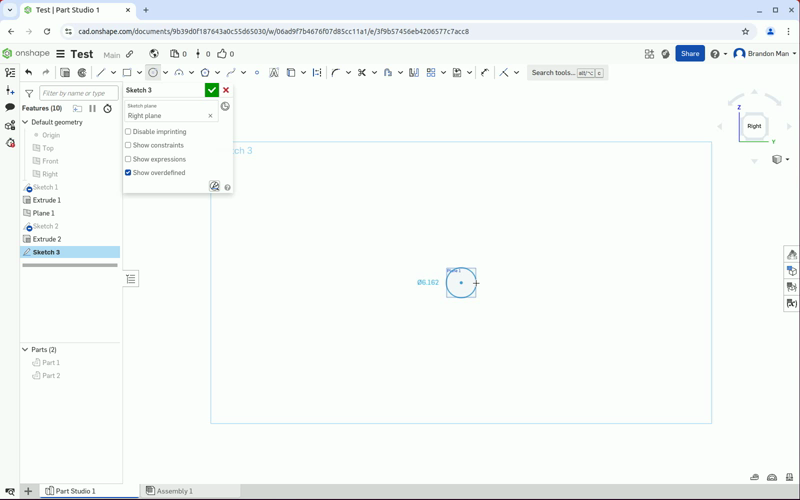
key(esc)
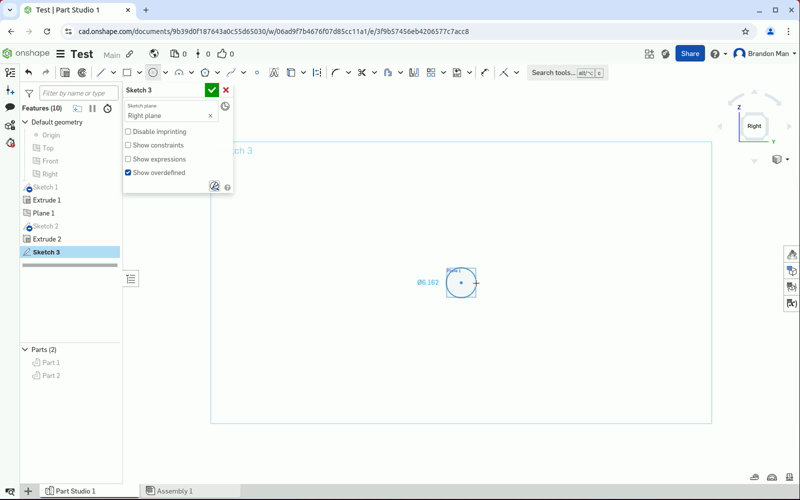
mouse_move(471, 289)
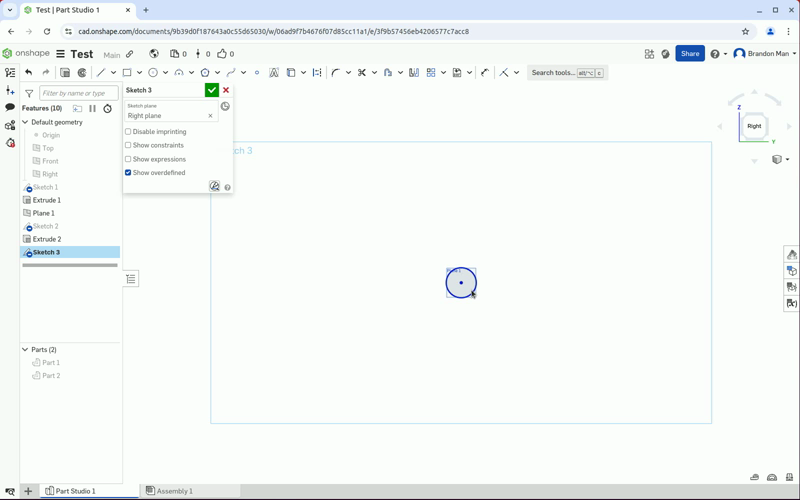
scroll(6)
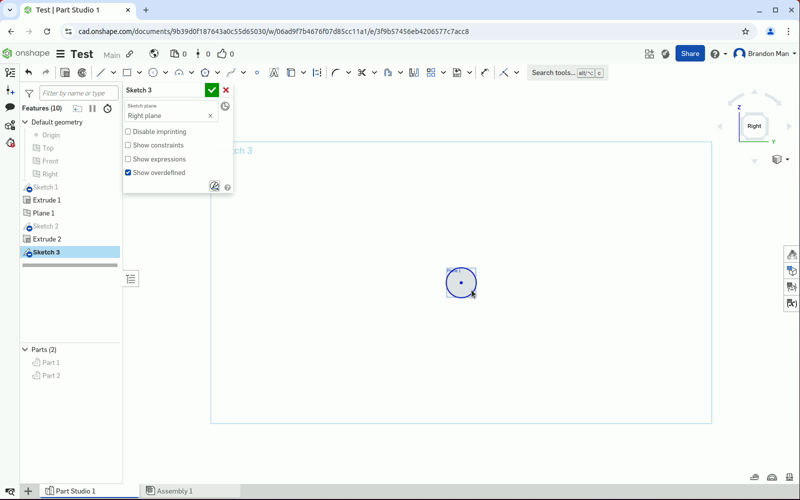
scroll(6)
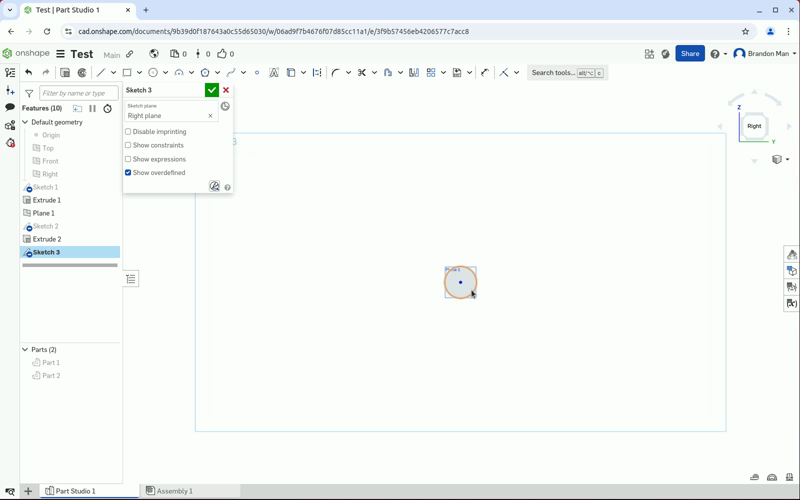
scroll(6)
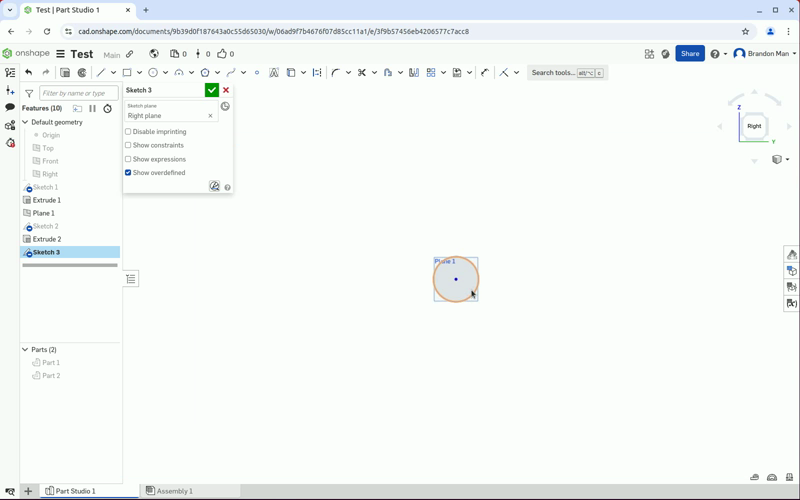
scroll(6)
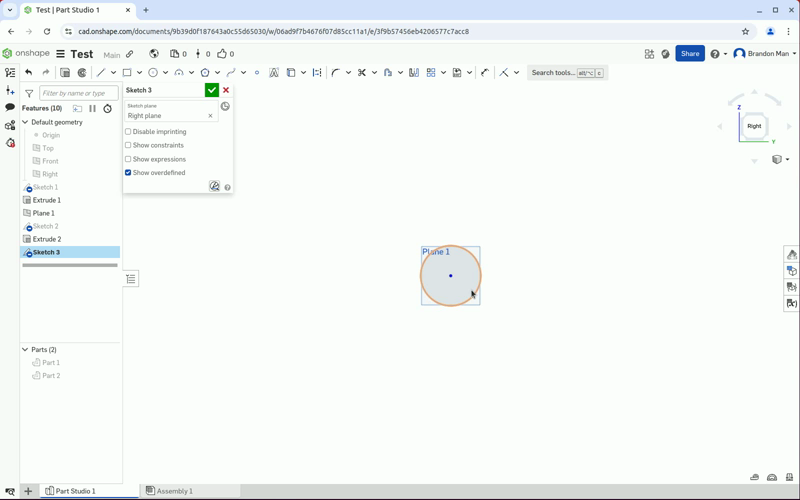
scroll(6)
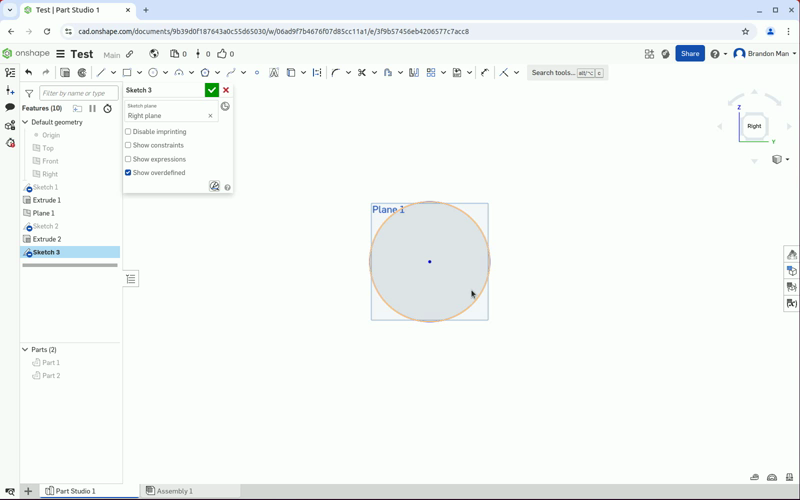
scroll(6)
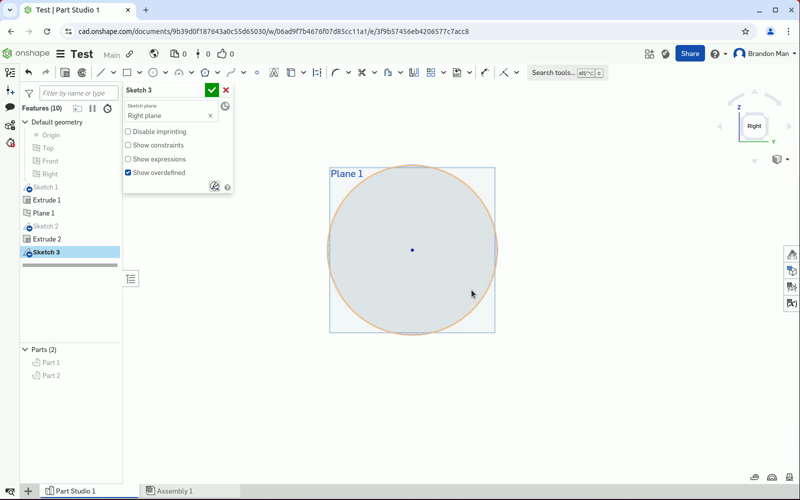
scroll(6)
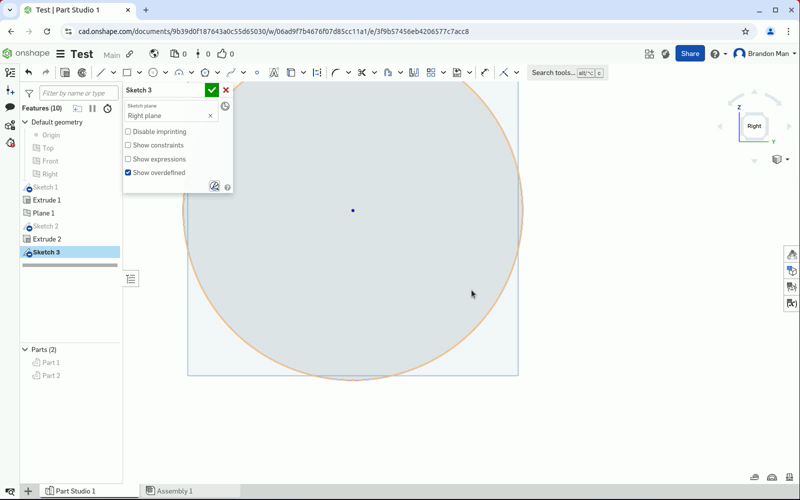
click(471, 289)
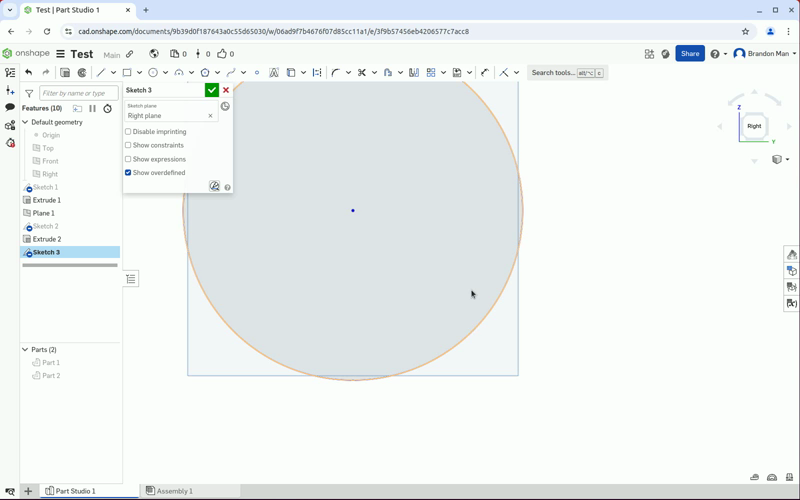
scroll(-6)
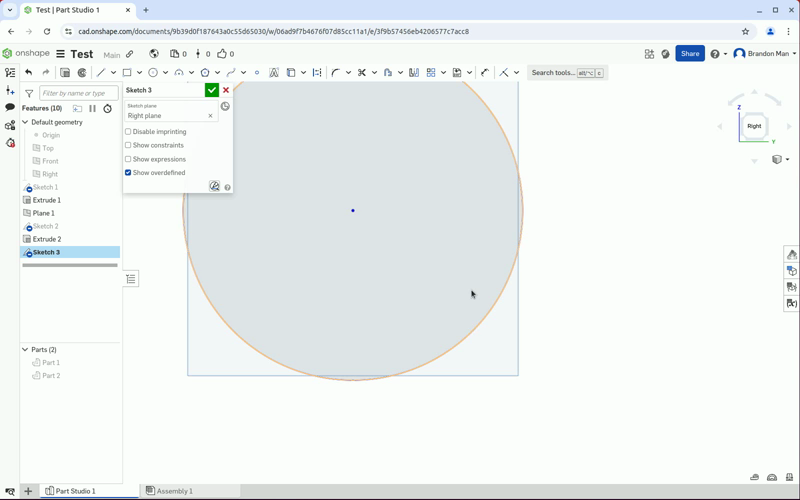
scroll(-6)
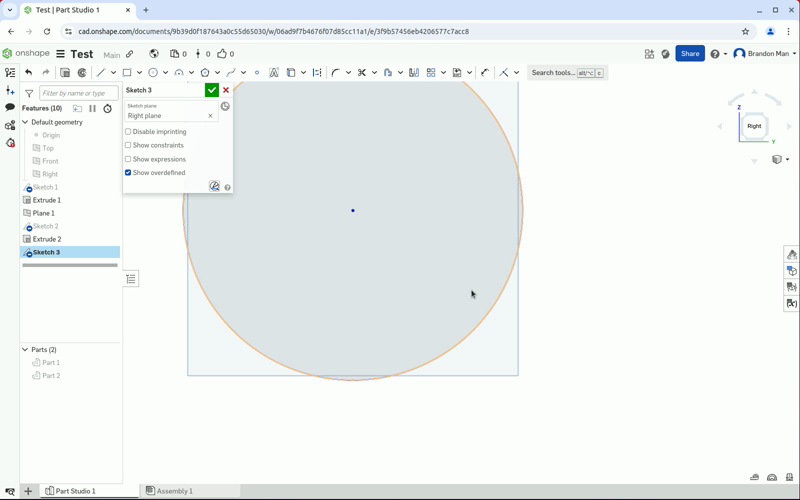
scroll(-6)
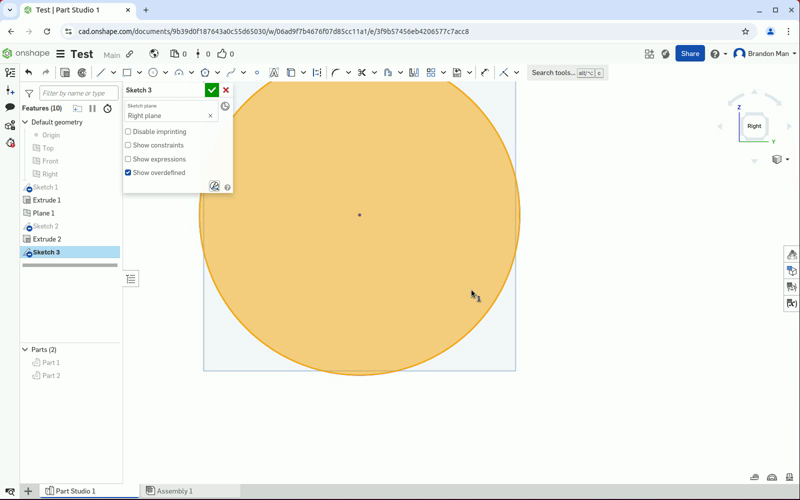
scroll(-6)
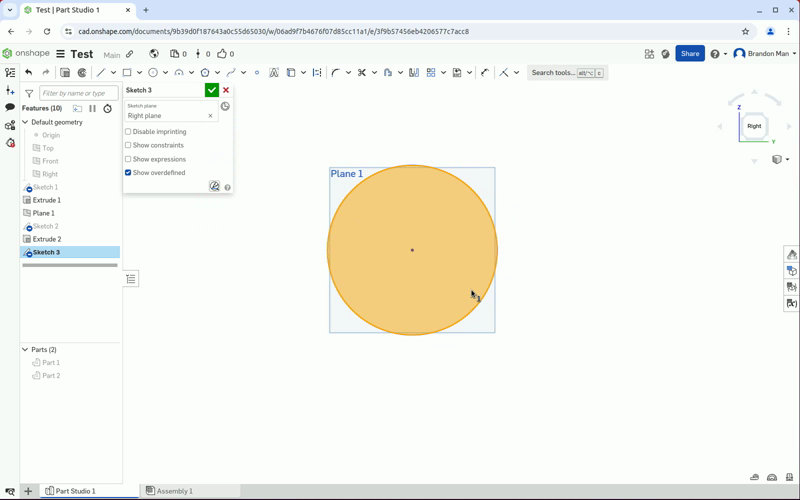
scroll(-6)
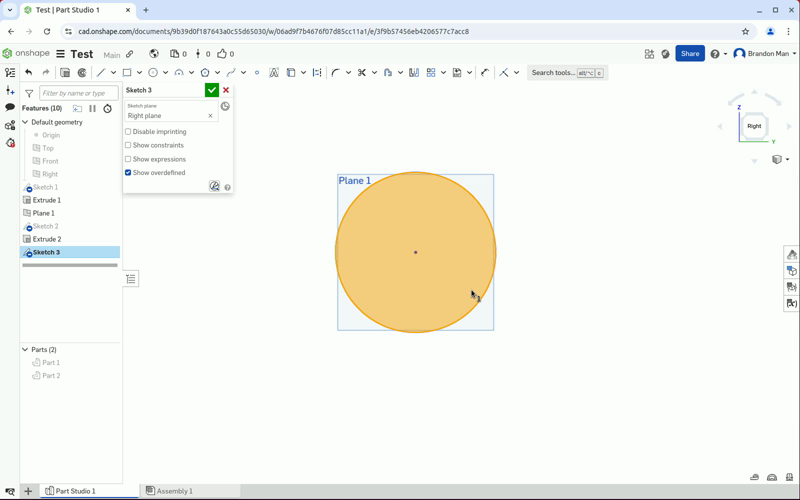
scroll(-6)
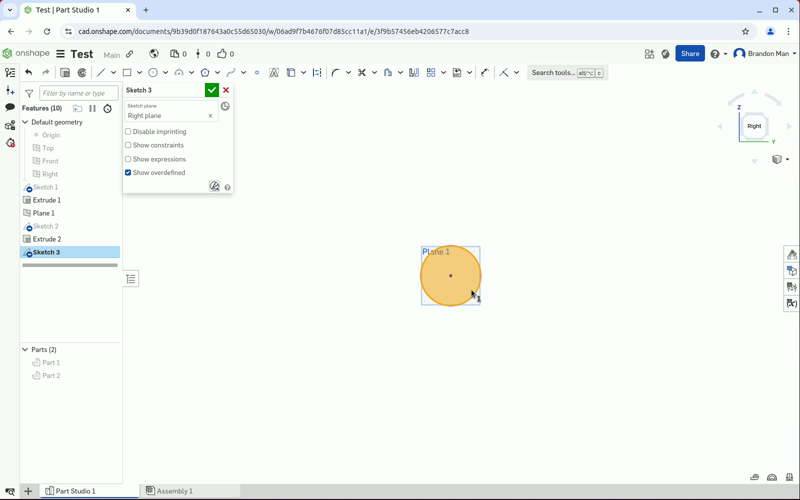
scroll(-6)
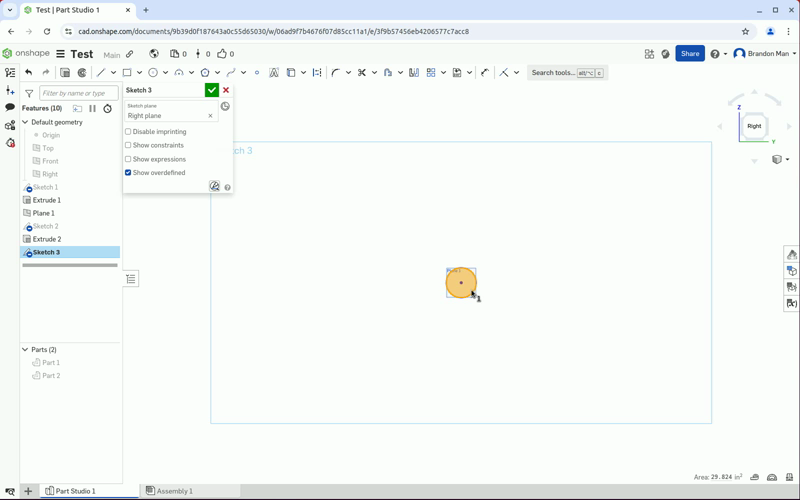
mouse_move(73, 352)
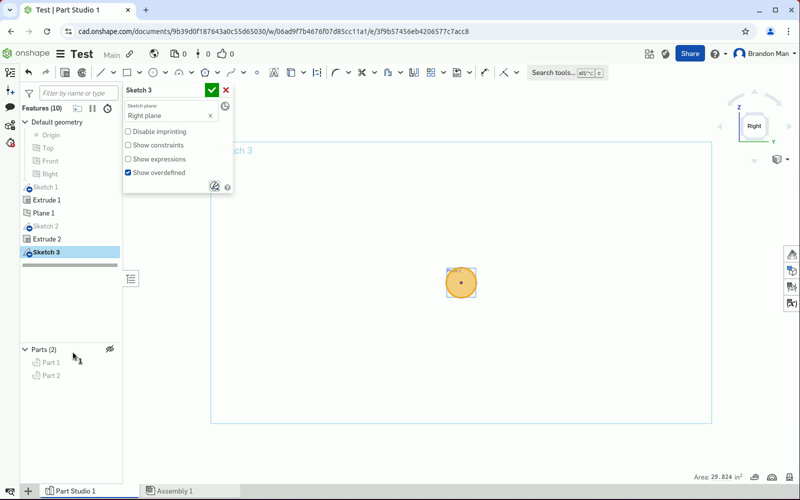
key(shift+y)
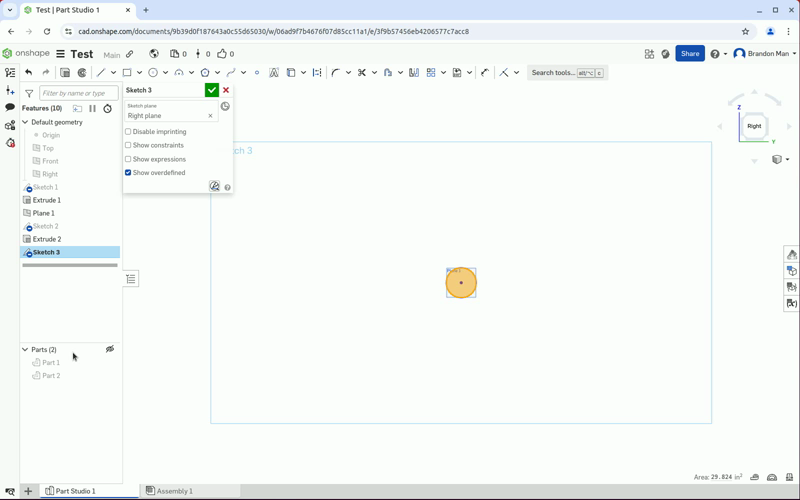
key(shift+e)
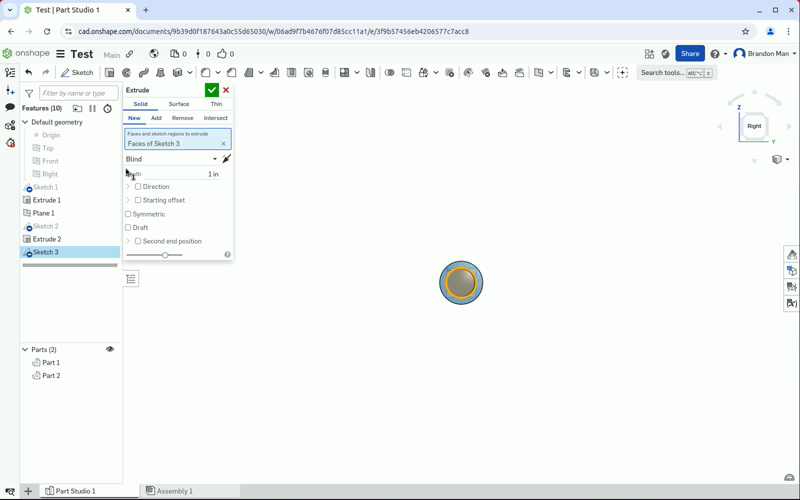
mouse_move(143, 106)
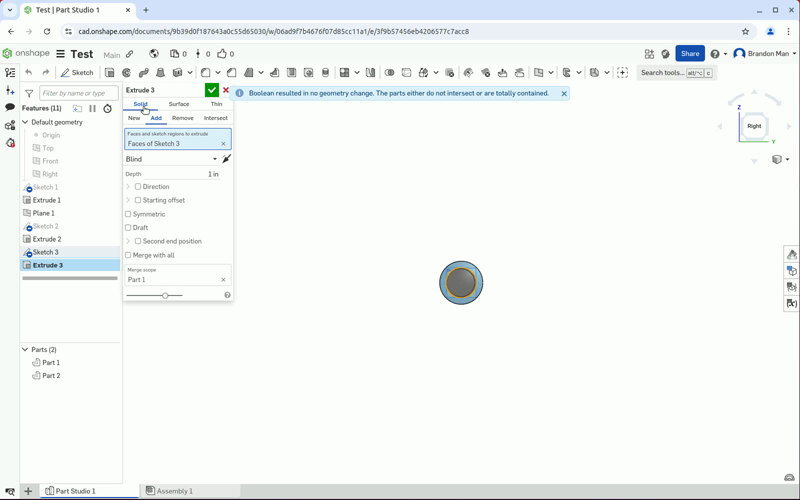
click(143, 106)
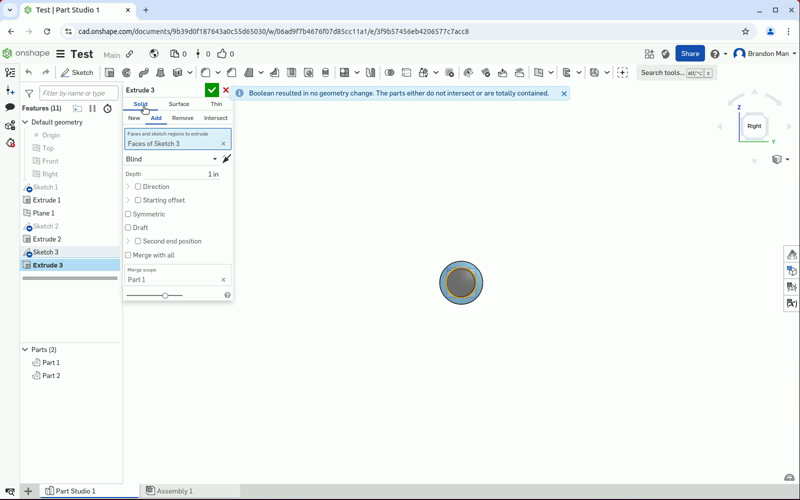
mouse_move(186, 120)
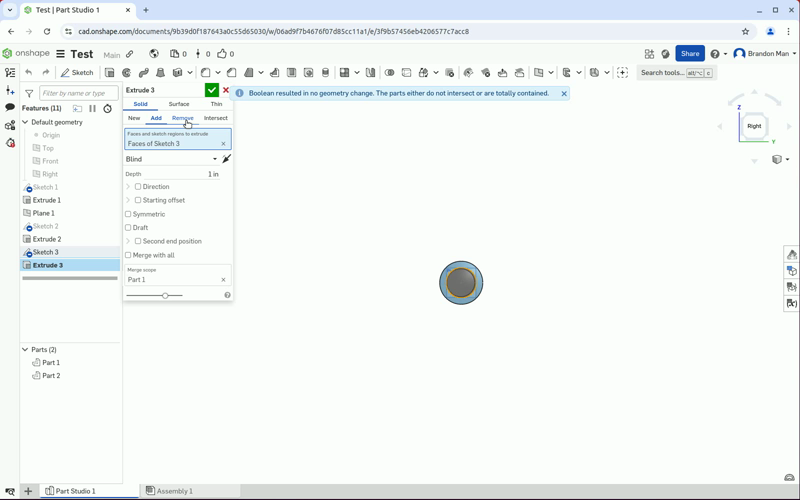
click(186, 120)
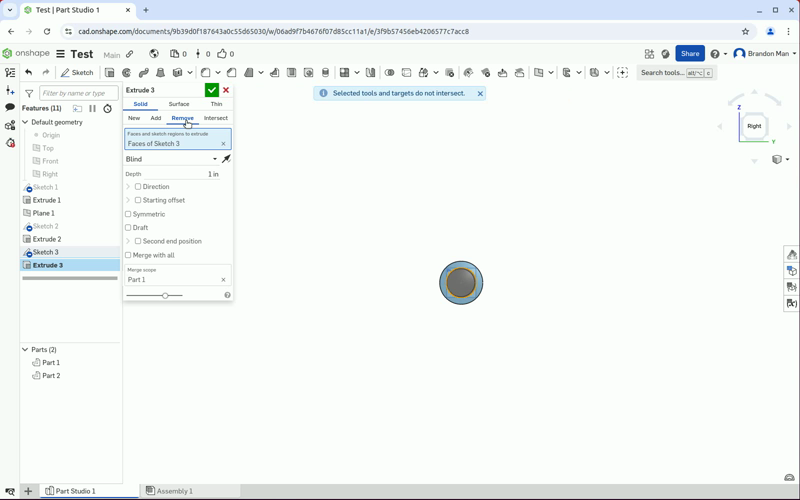
key(tab, 4)
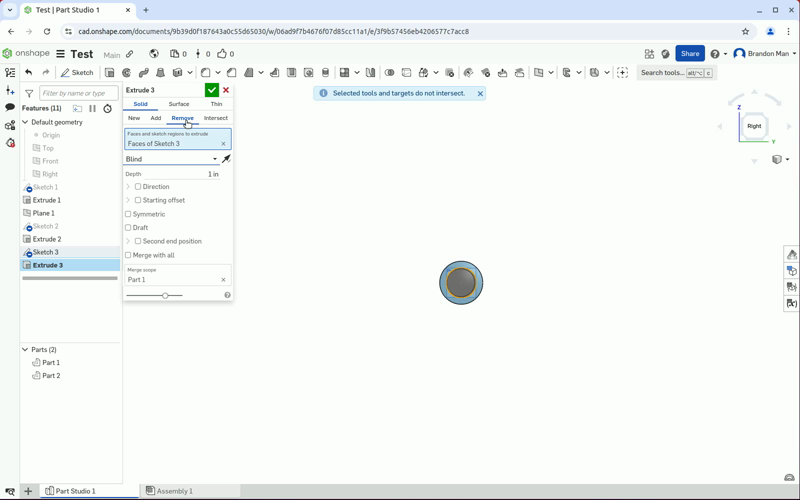
text(13.721)
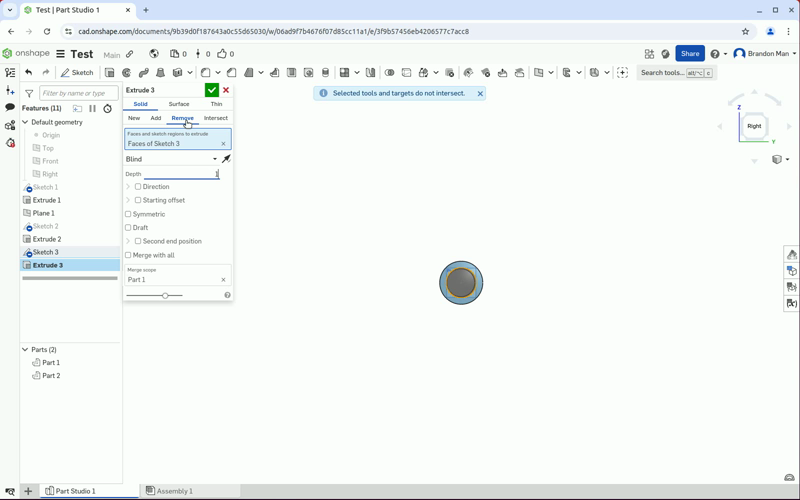
key(tab, 6)
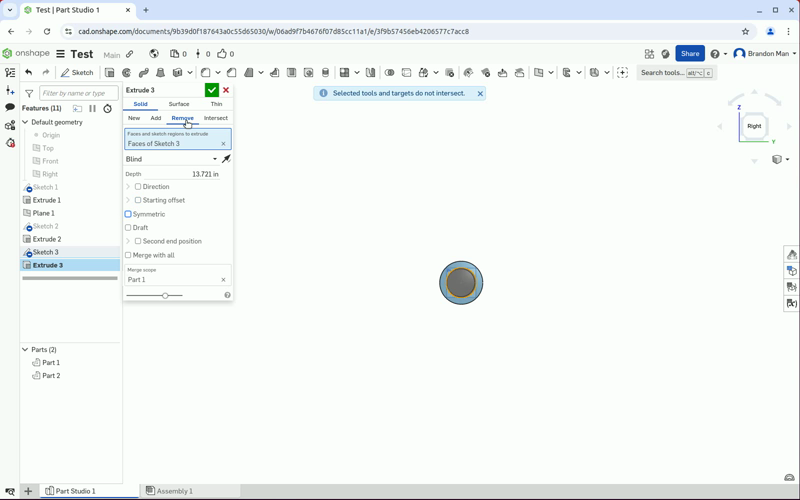
key(space)
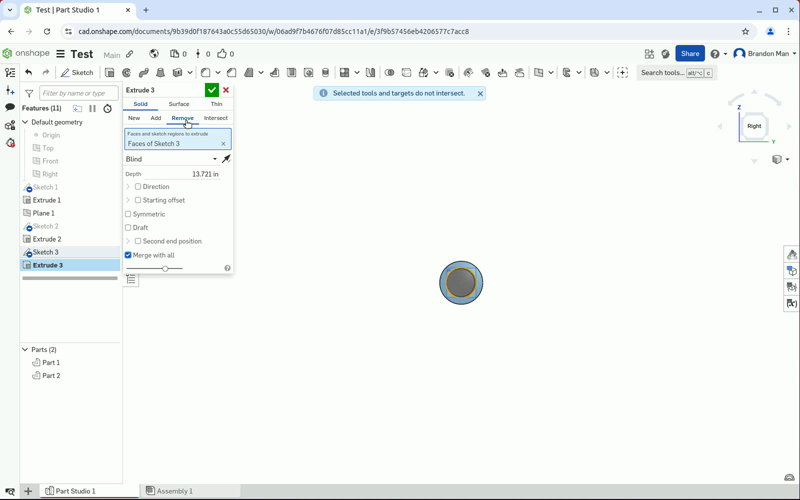
key(enter)
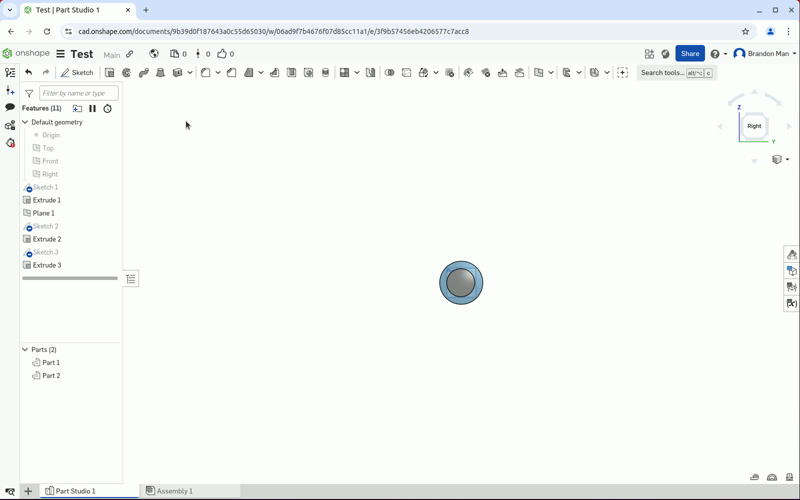
key(shift+h)
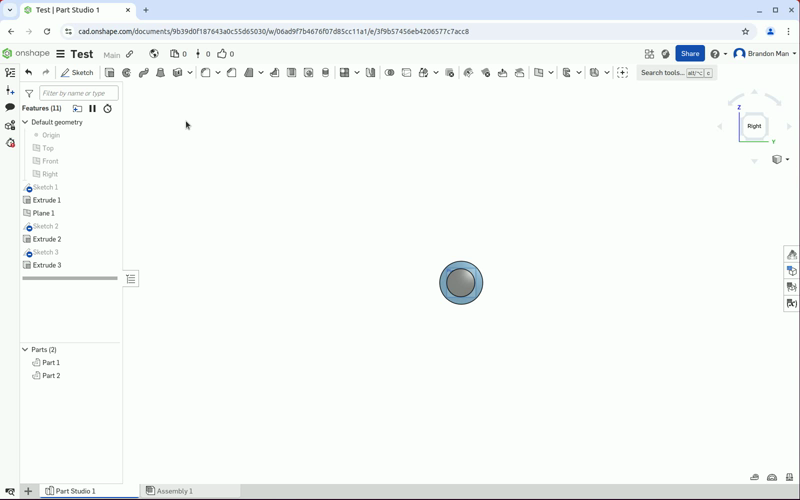
key(shift+h)
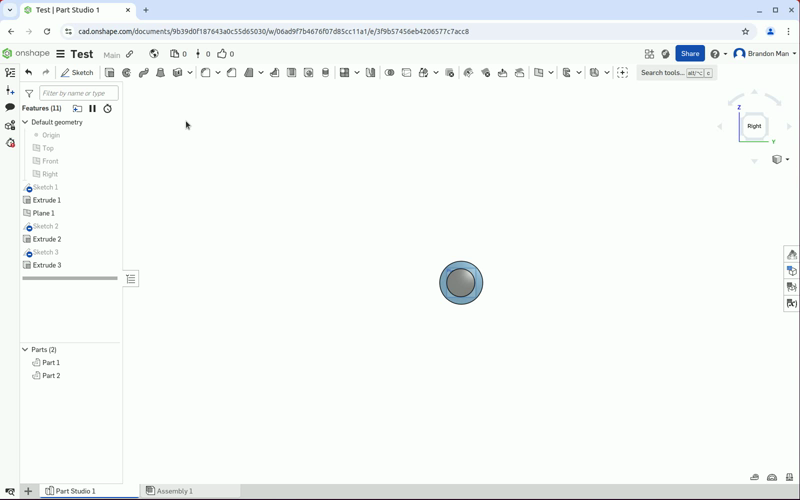
key(shift+7)
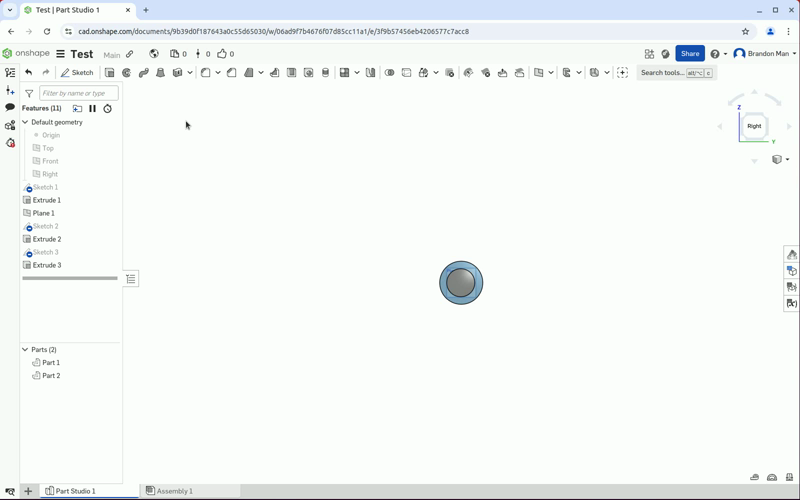
key(right, 2)
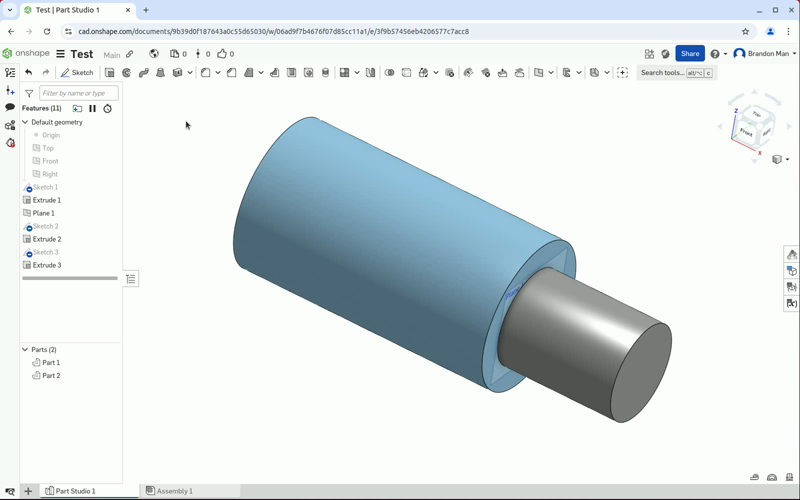
key(down, 2)
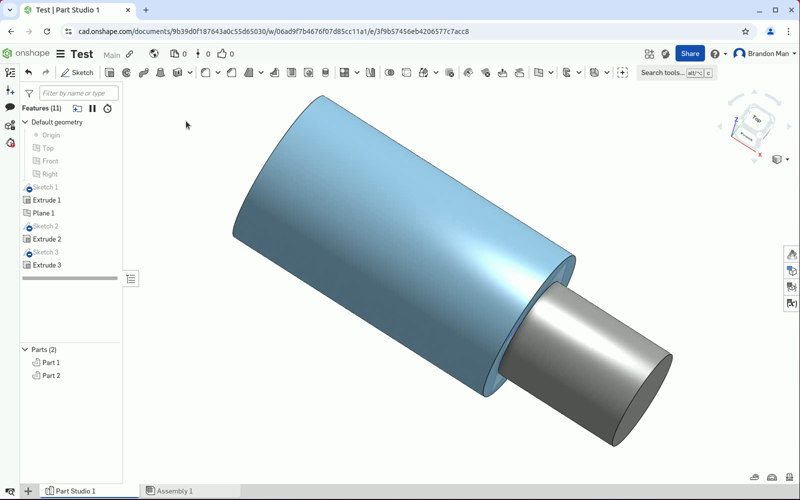
key(up, 2)
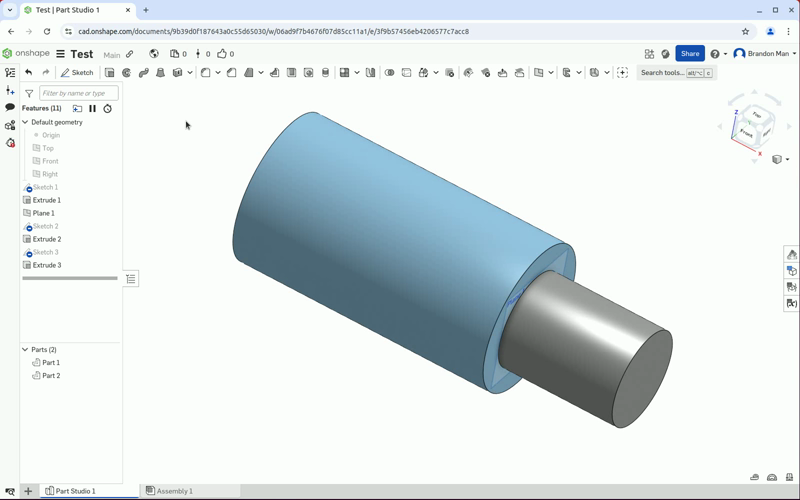
key(left, 2)
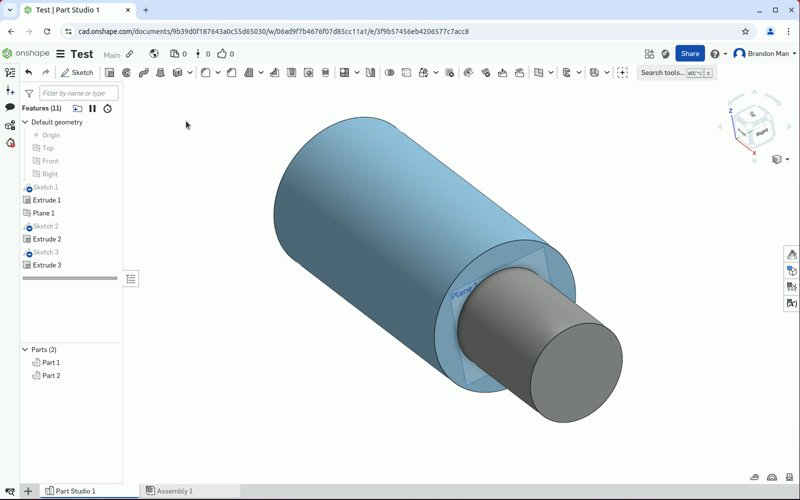
mouse_move(73, 189)
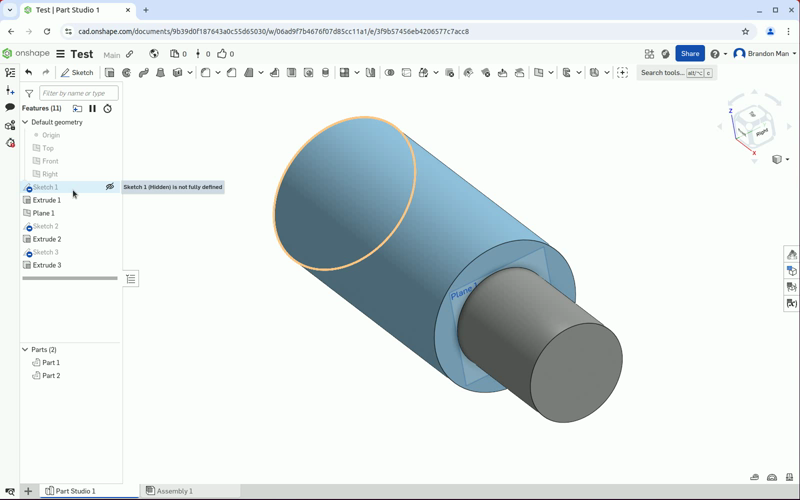
click(73, 189)